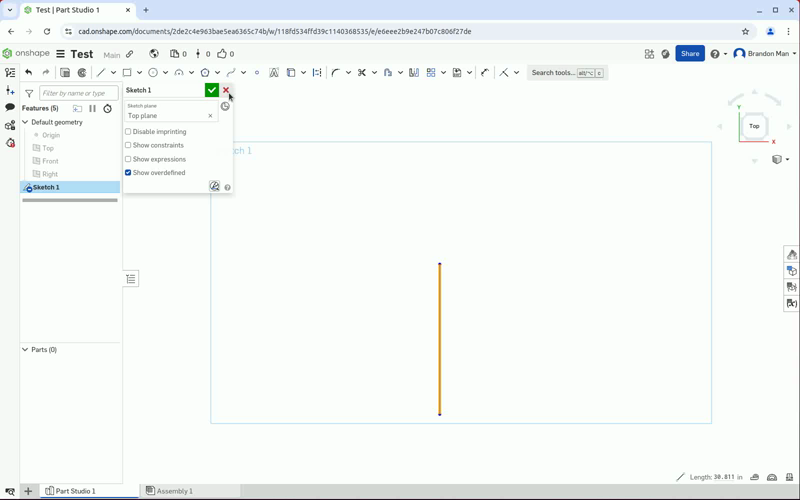
key(shift+h)
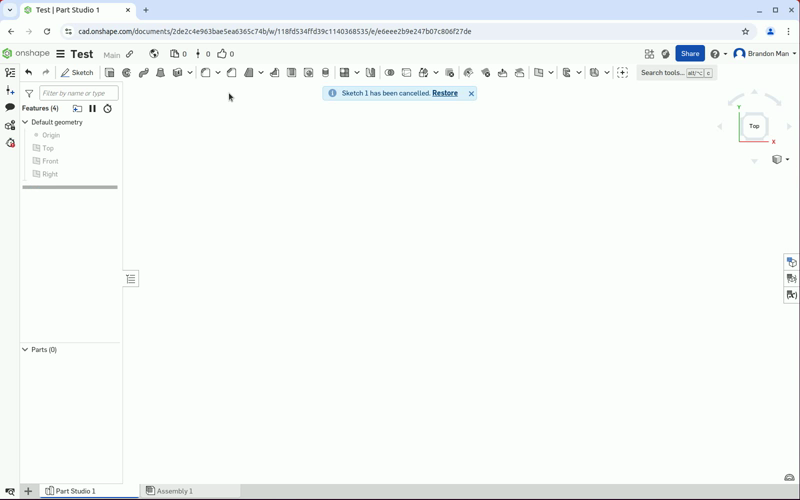
mouse_move(73, 352)
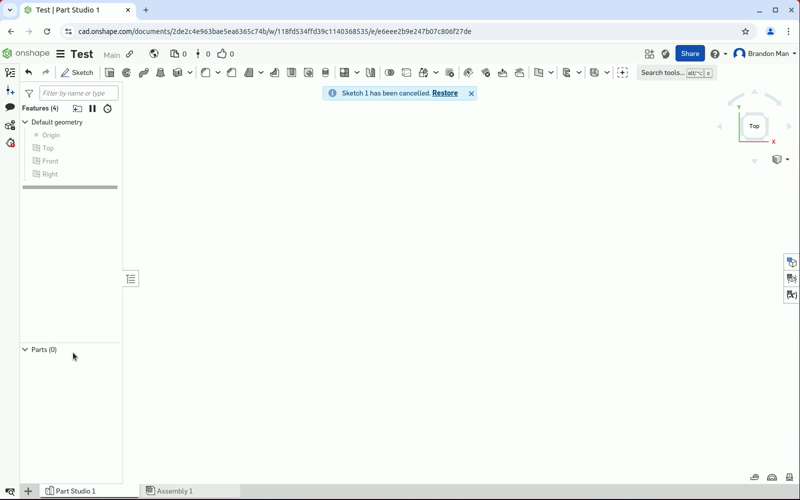
key(y)
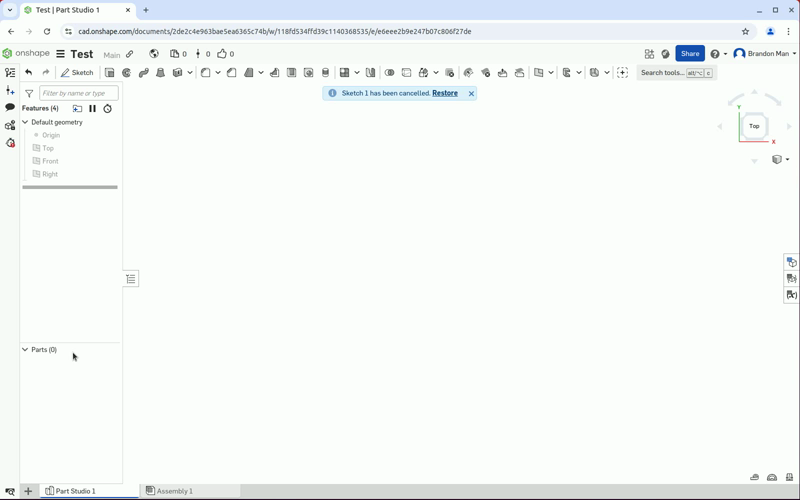
key(shift+p)
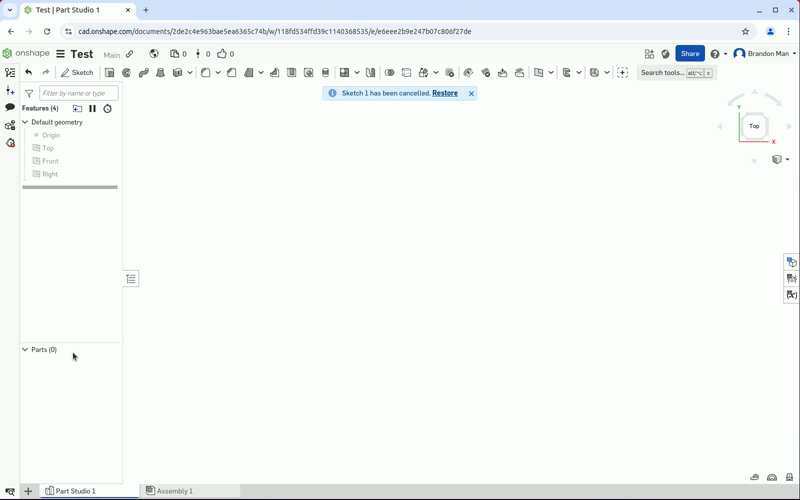
key(space)
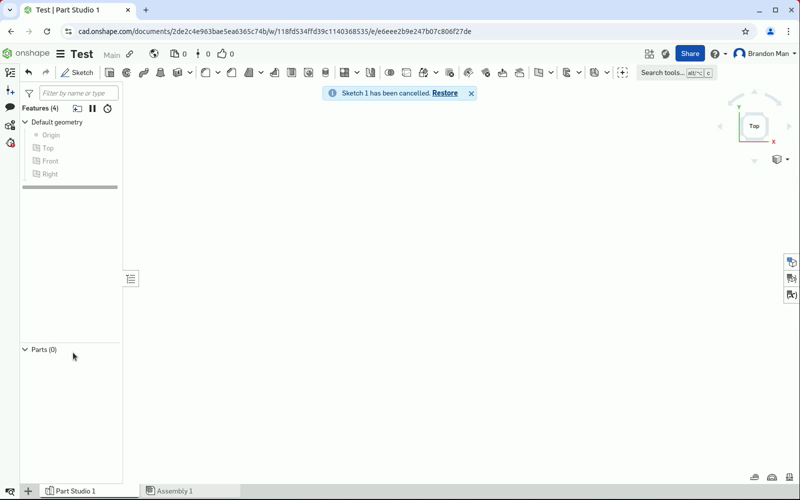
key_down(shift)
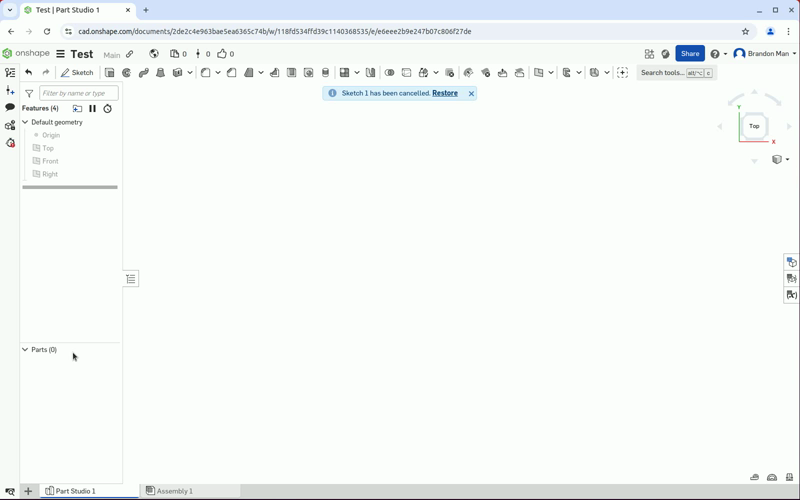
key(up)
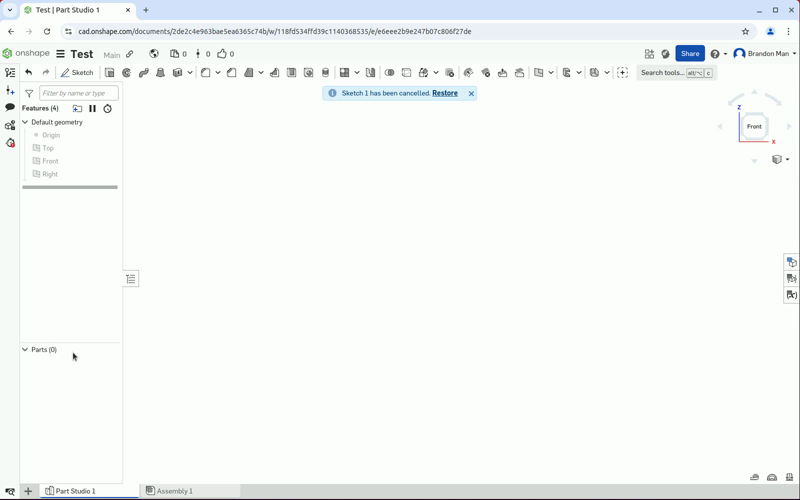
key_up(shift)
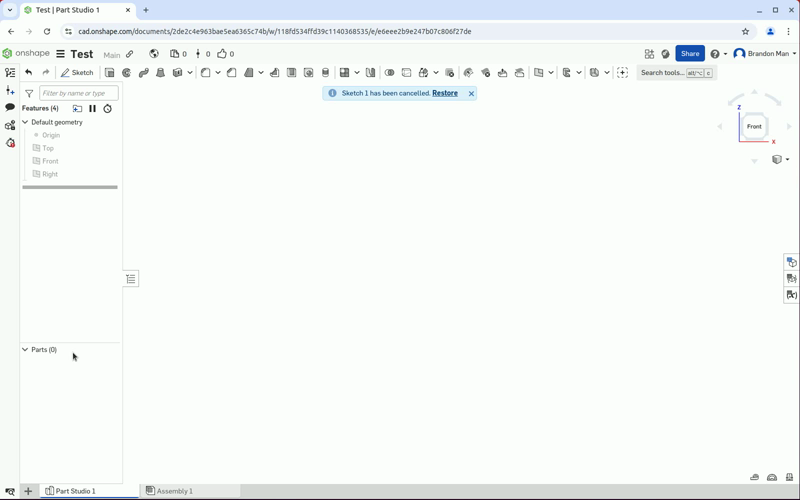
mouse_move(73, 352)
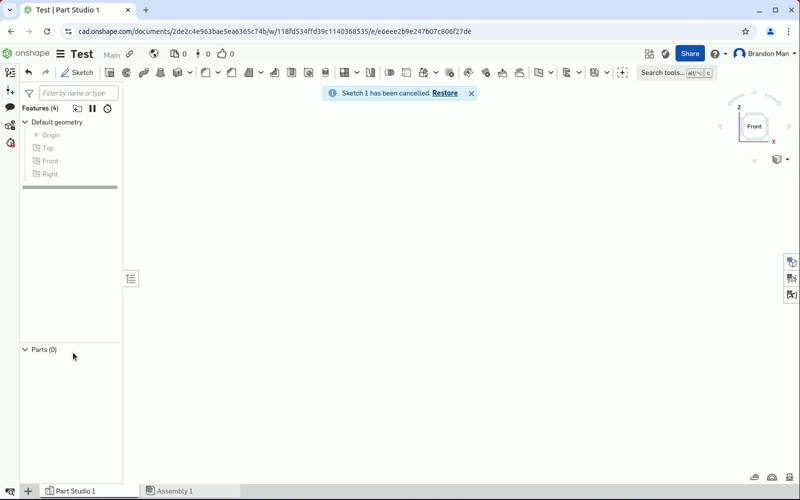
key(shift+y)
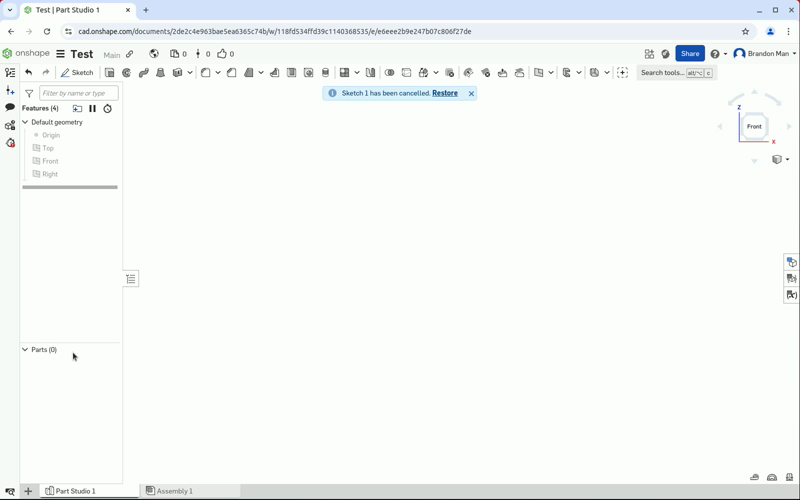
key(shift+s)
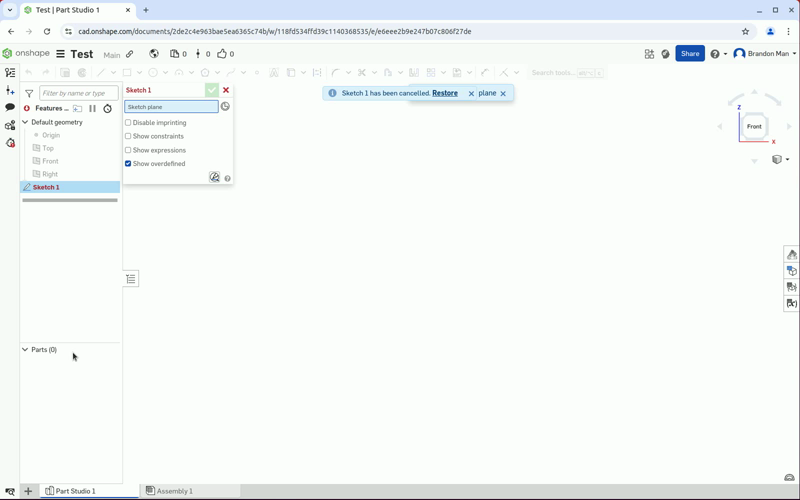
mouse_move(73, 163)
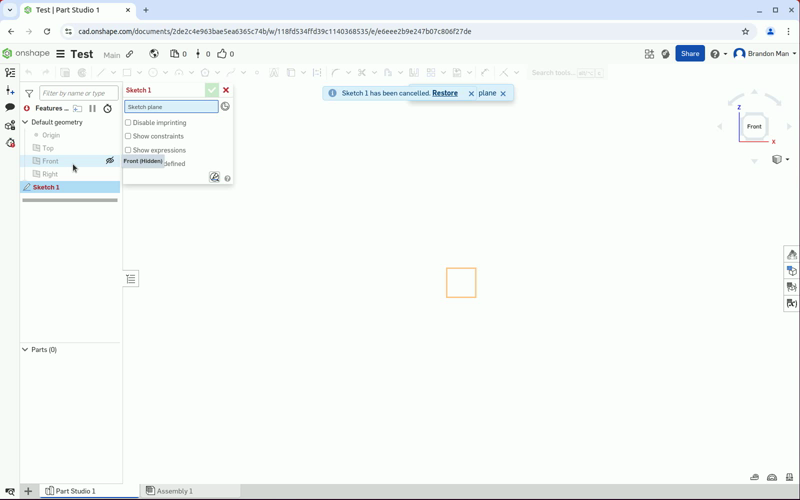
click(73, 163)
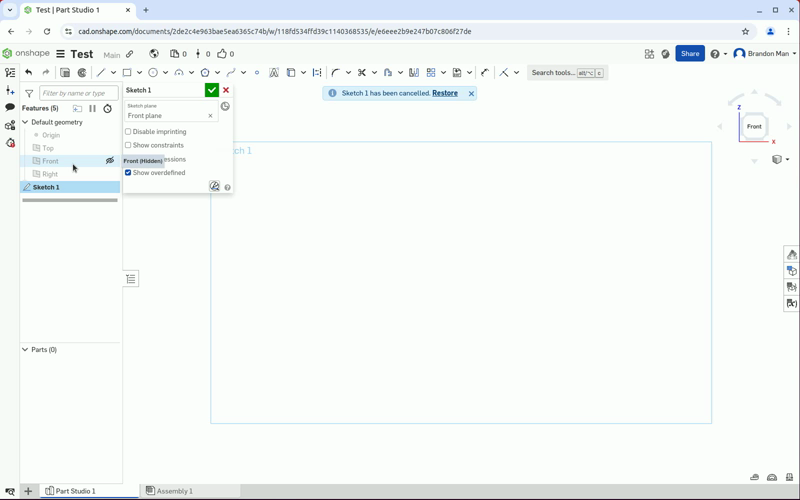
mouse_move(73, 352)
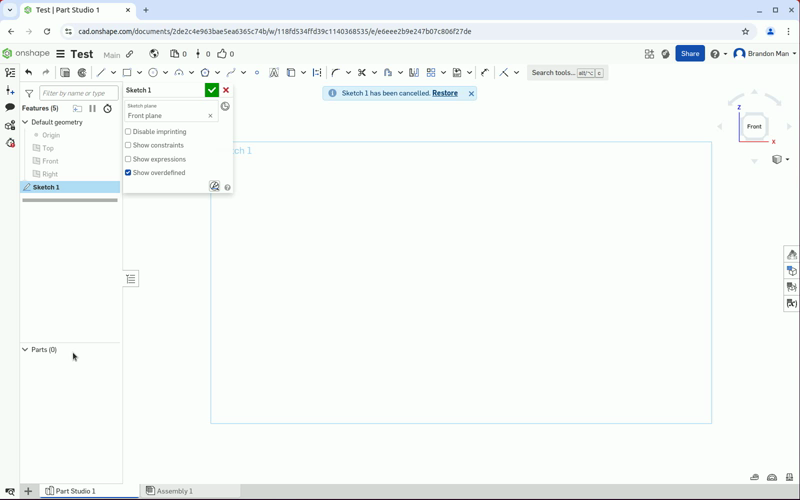
key(y)
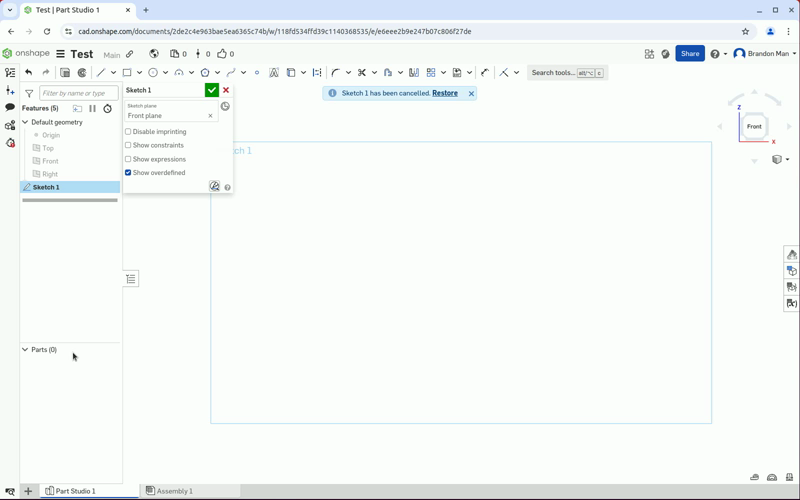
key(c)
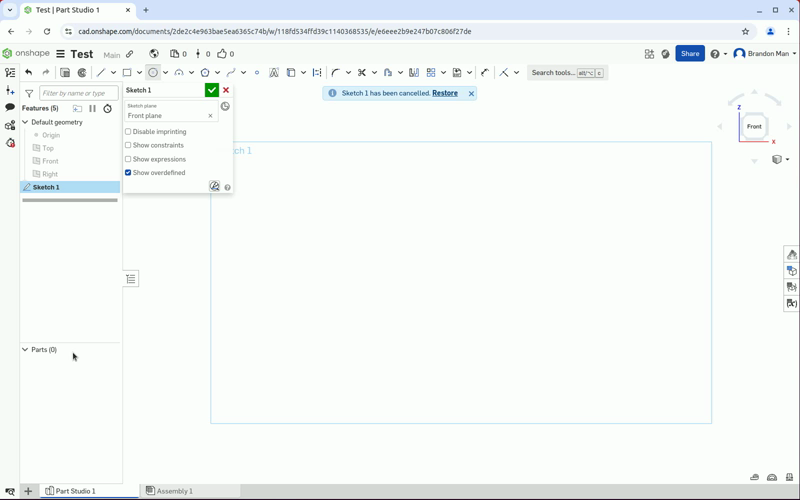
key_down(shift)
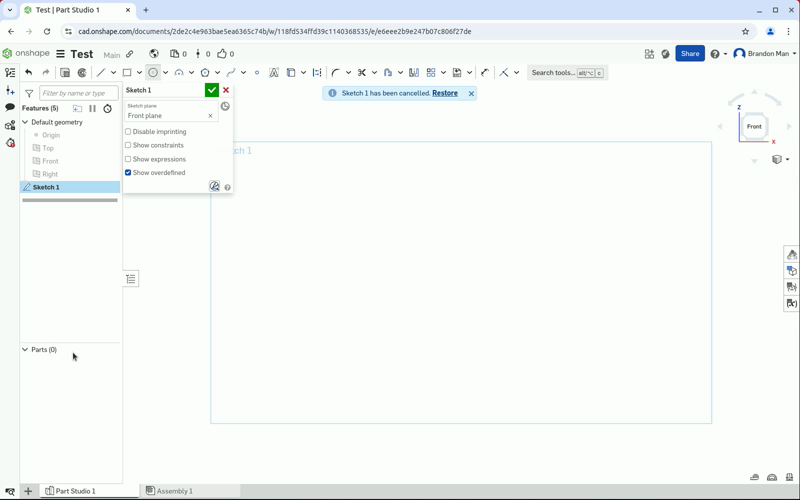
mouse_move(461, 282)
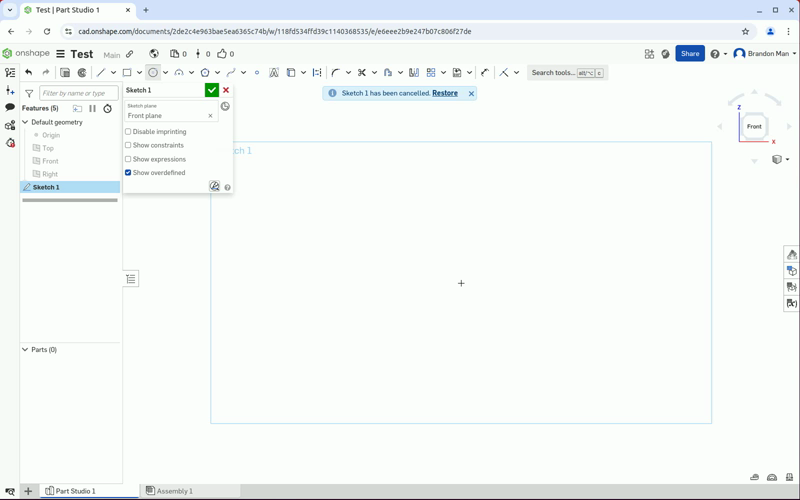
click(461, 282)
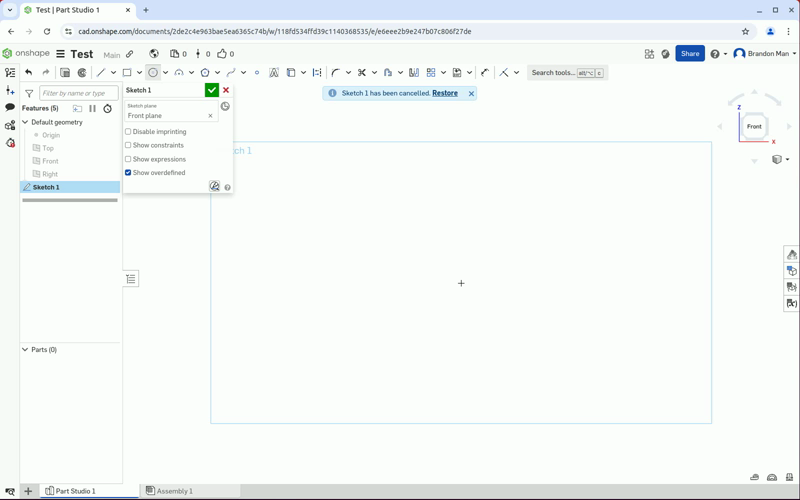
key_up(shift)
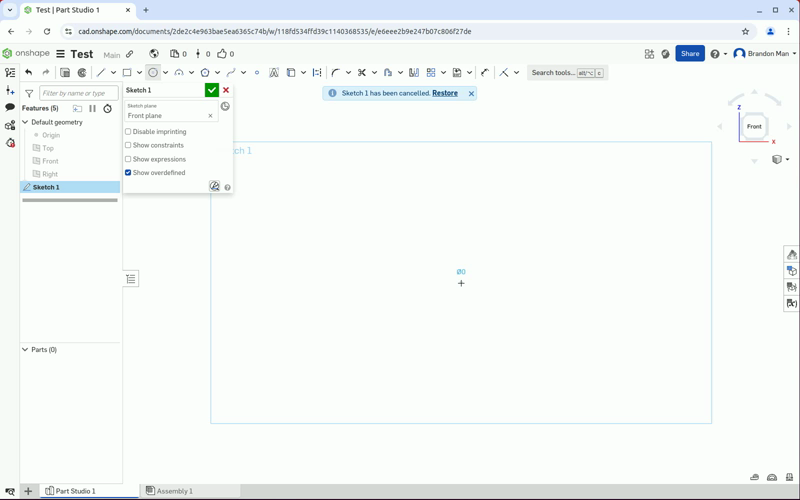
mouse_move(497, 282)
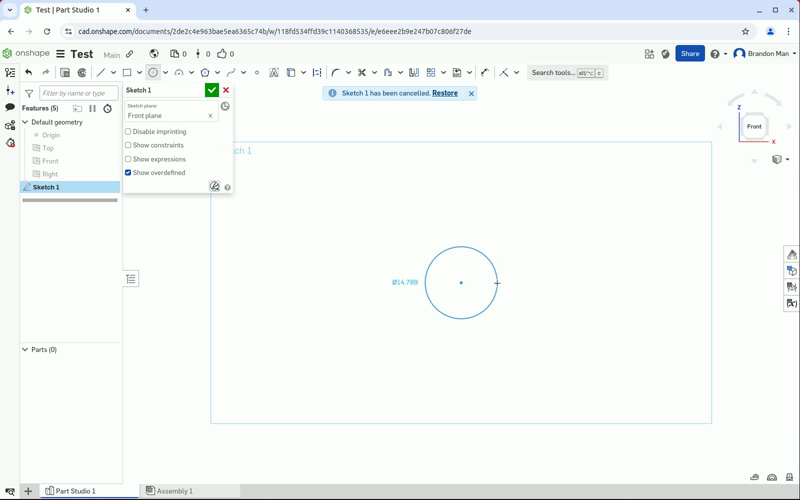
click(497, 282)
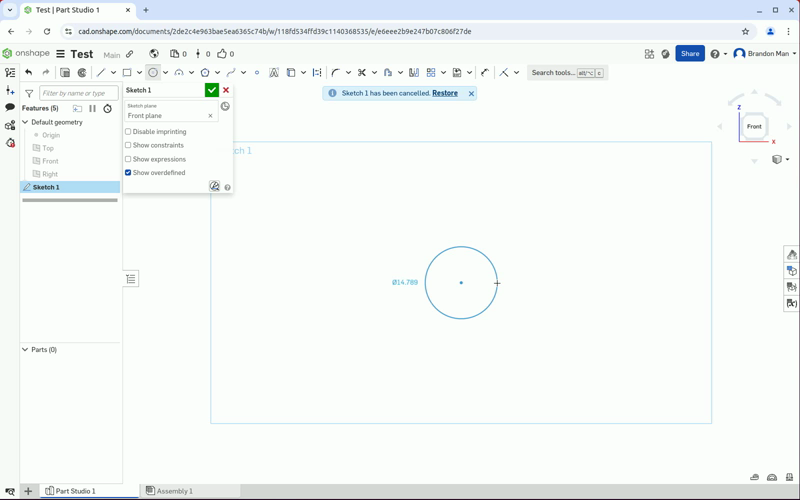
key(esc)
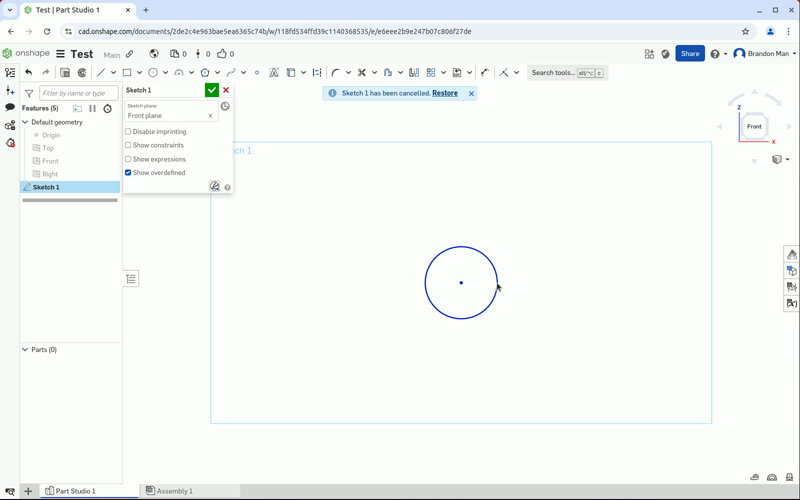
key(c)
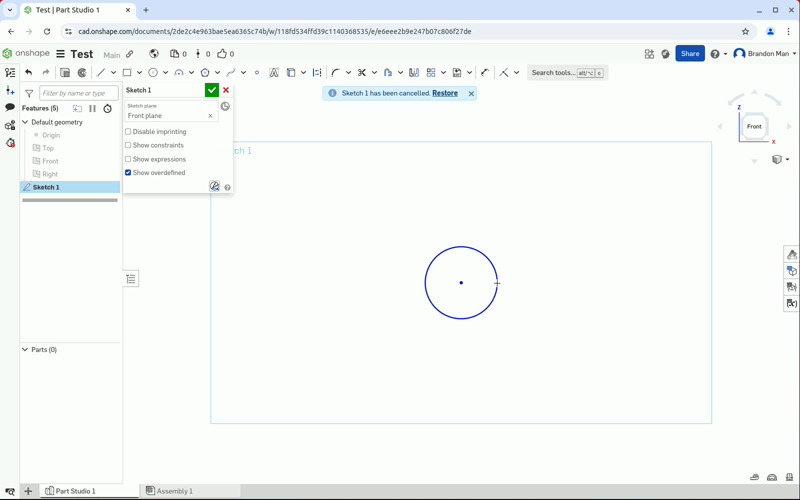
key_down(shift)
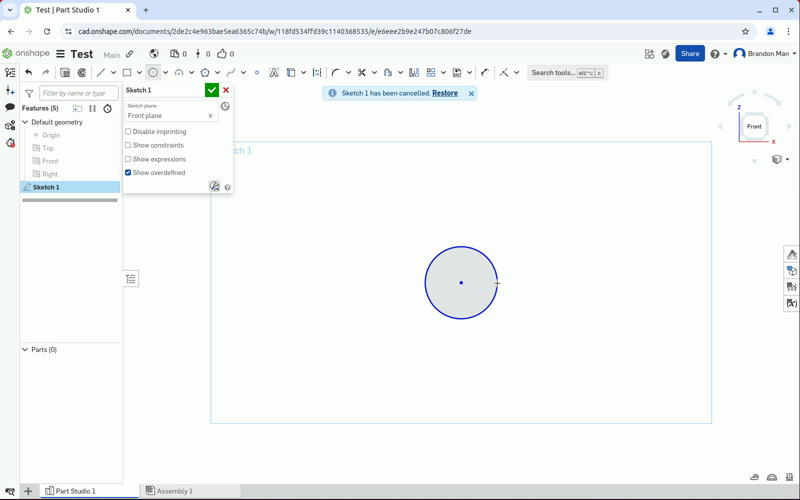
mouse_move(461, 282)
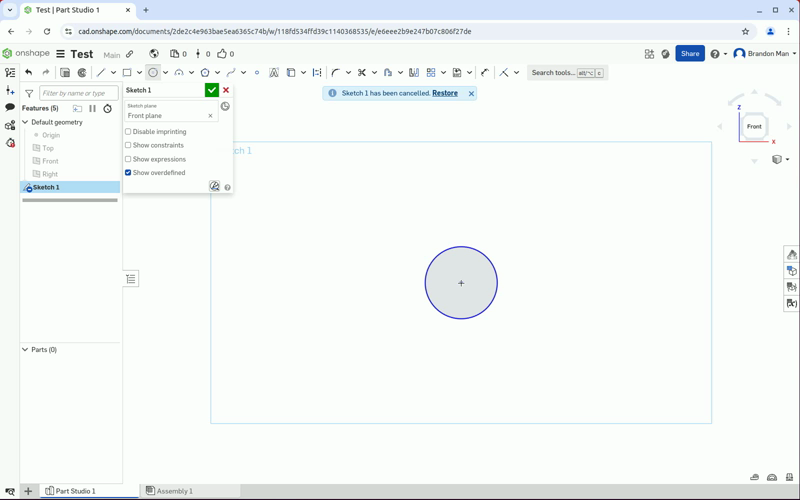
click(461, 282)
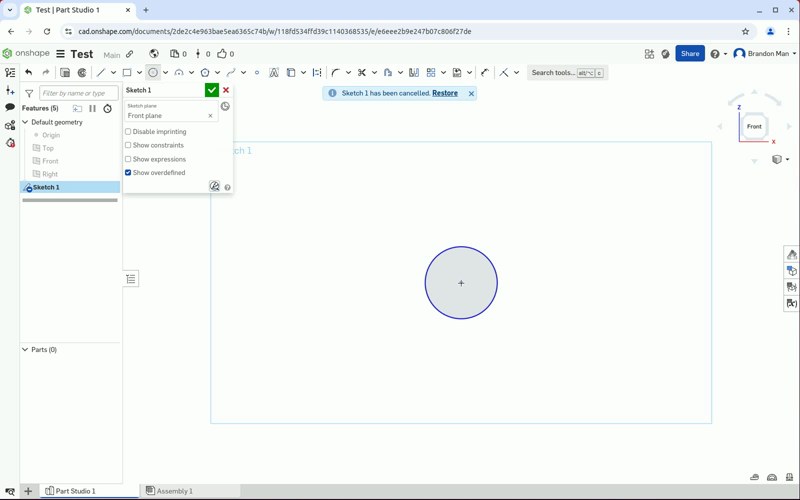
key_up(shift)
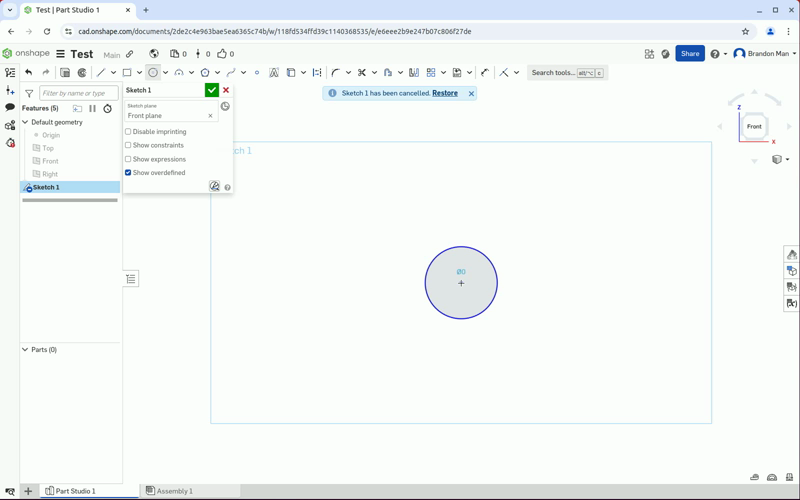
mouse_move(479, 282)
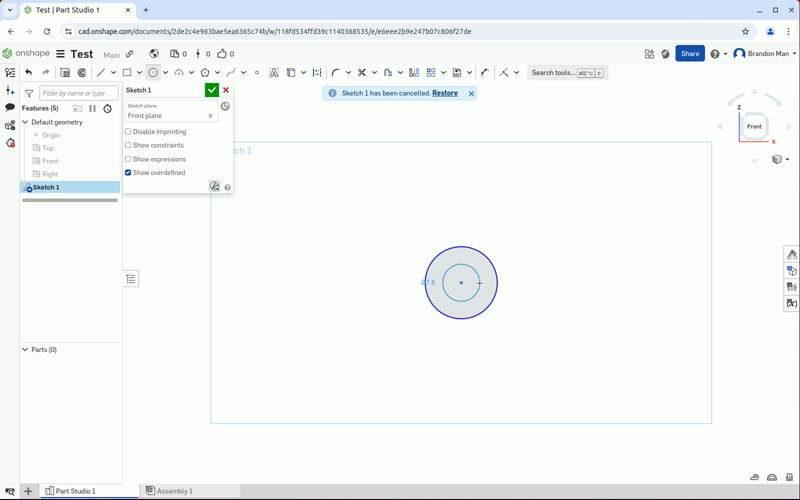
click(479, 282)
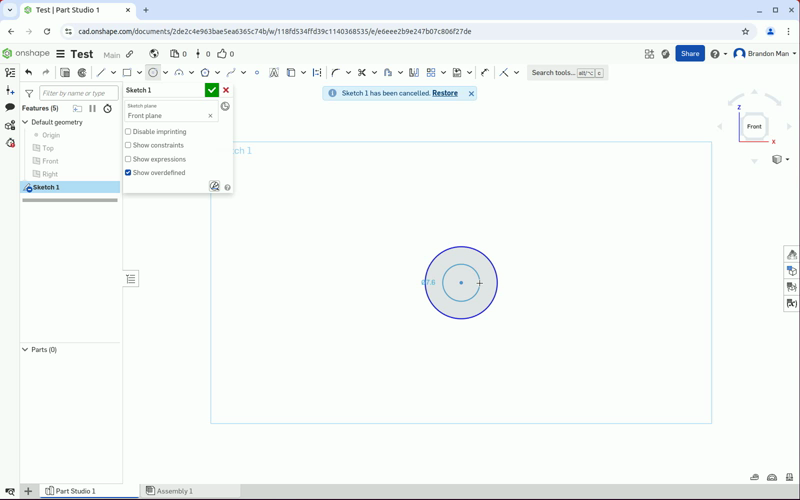
key(esc)
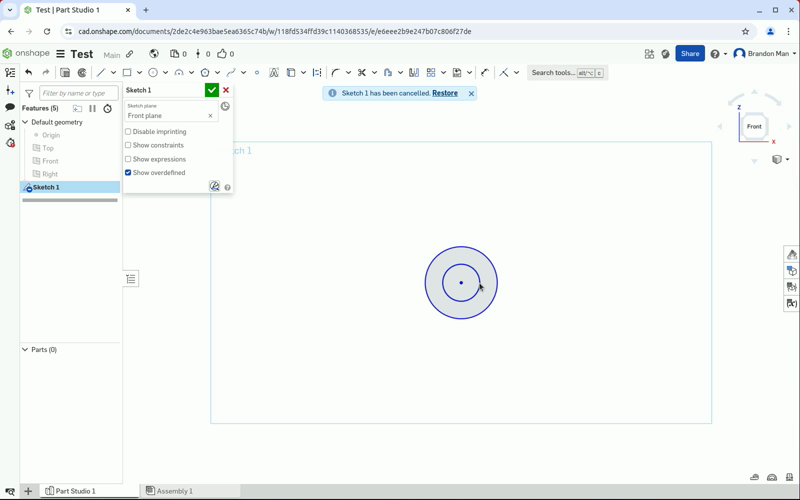
mouse_move(482, 275)
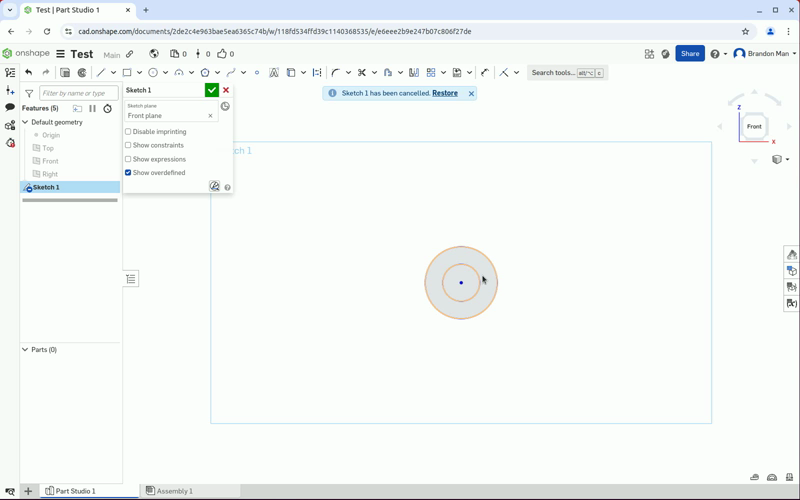
click(482, 275)
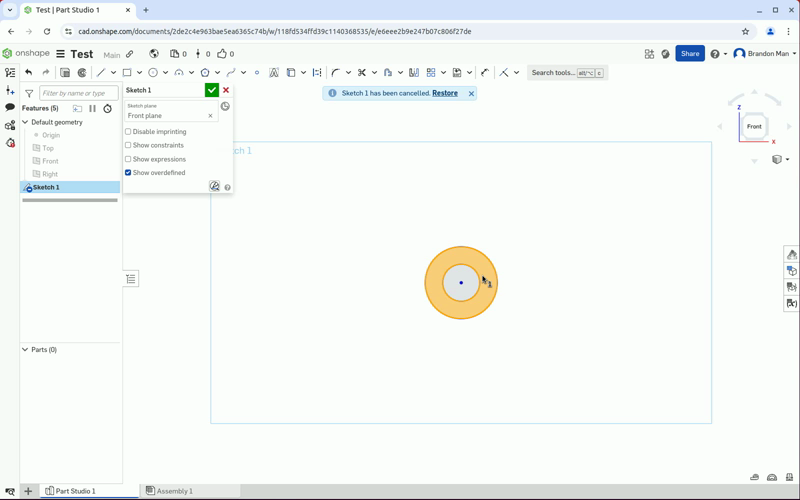
mouse_move(73, 352)
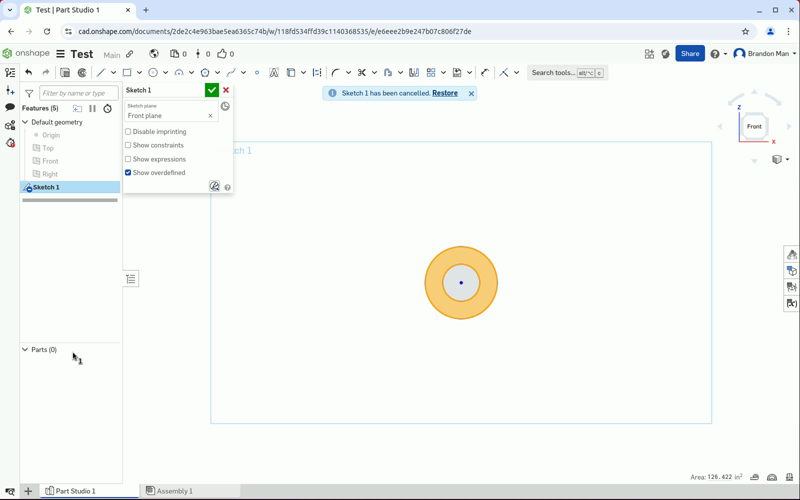
key(shift+y)
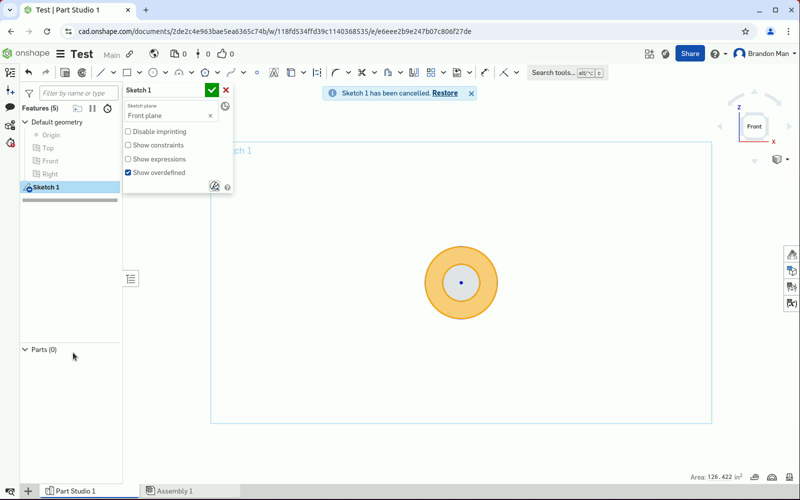
key(shift+e)
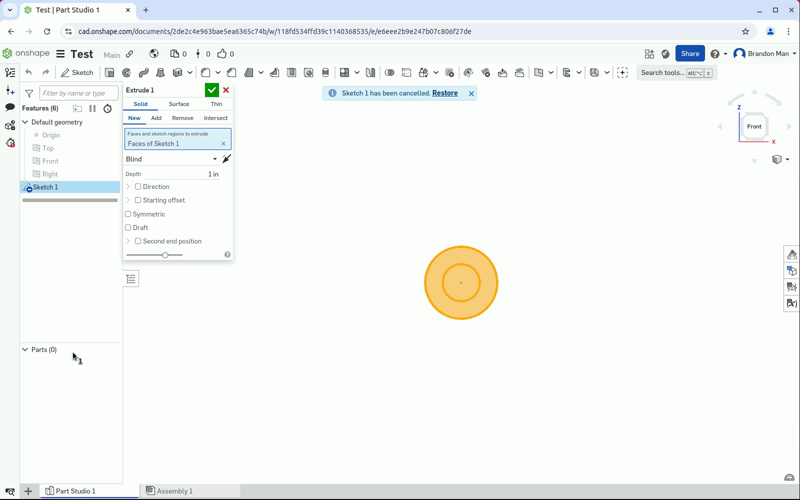
mouse_move(143, 106)
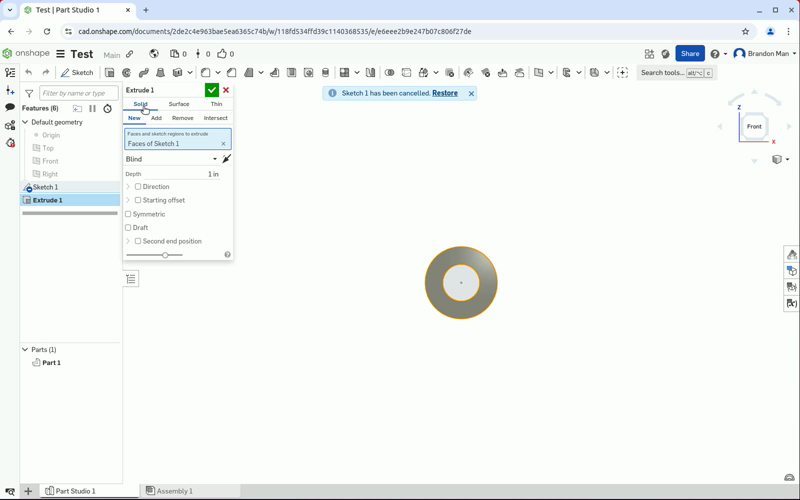
click(143, 106)
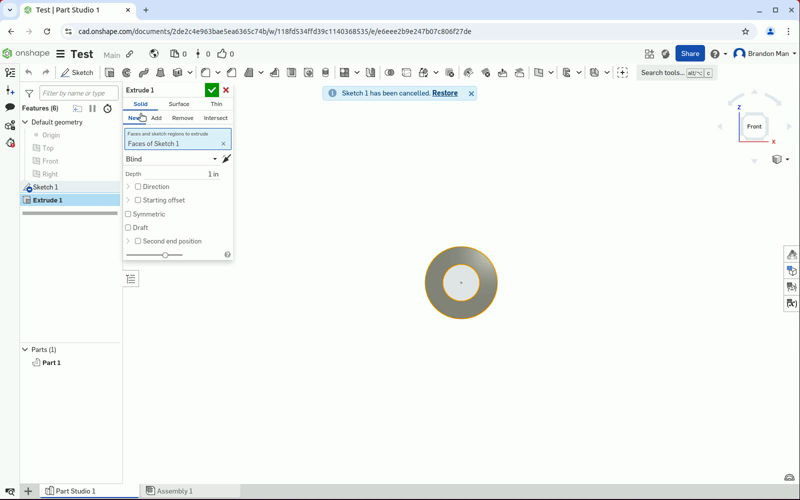
mouse_move(137, 120)
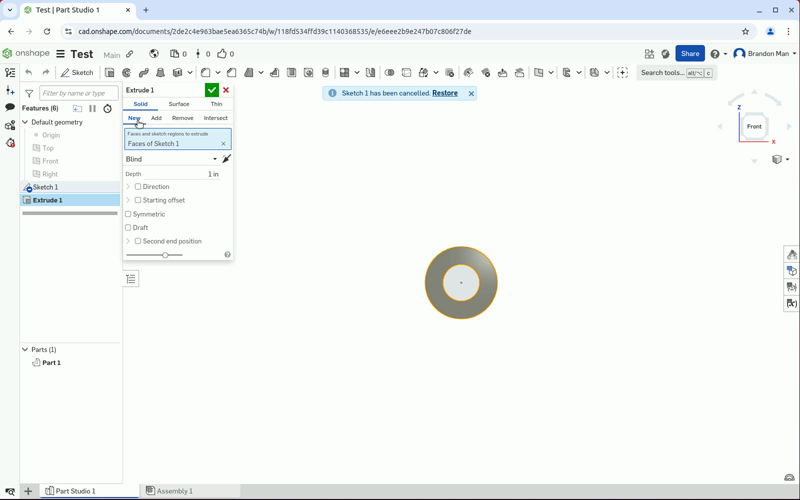
click(137, 120)
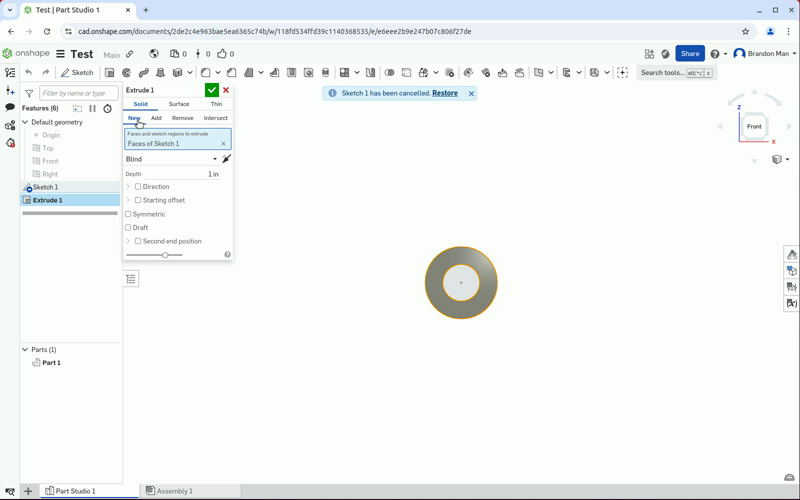
key(tab, 4)
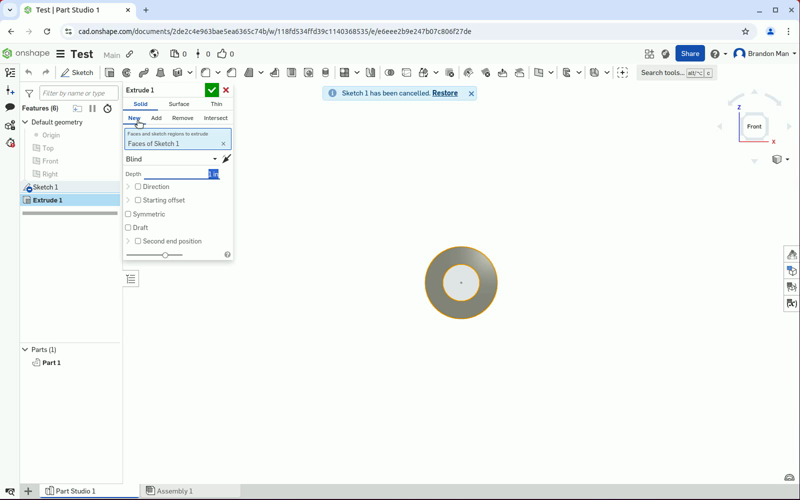
text(3.129)
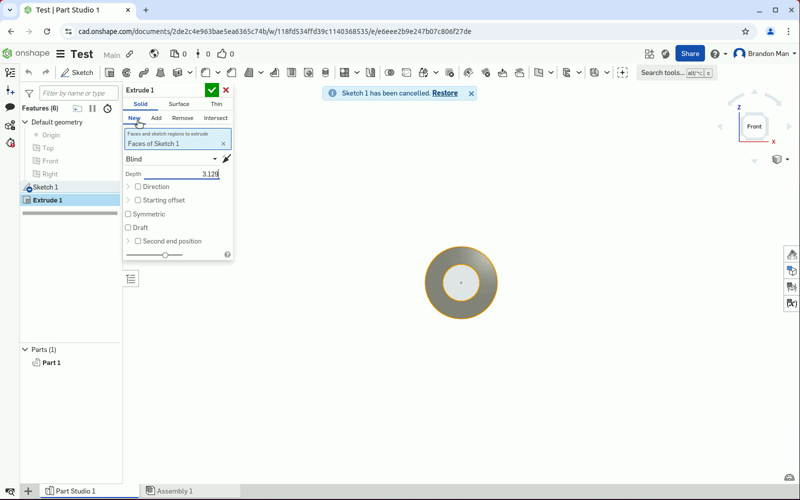
key(enter)
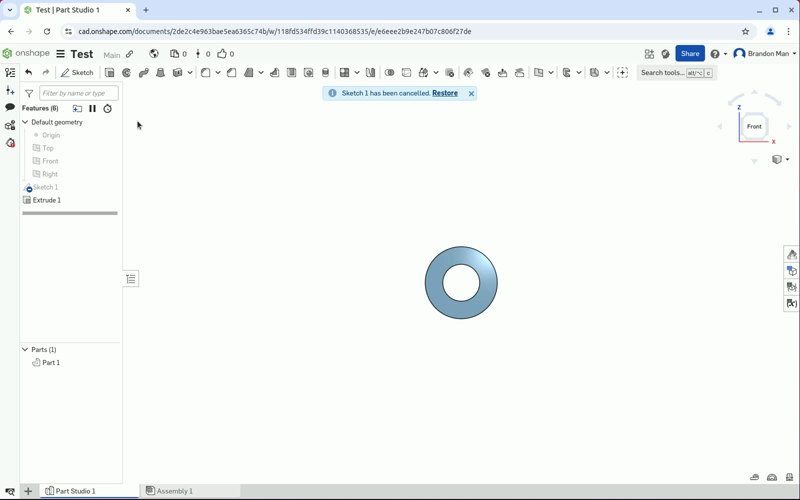
key(shift+h)
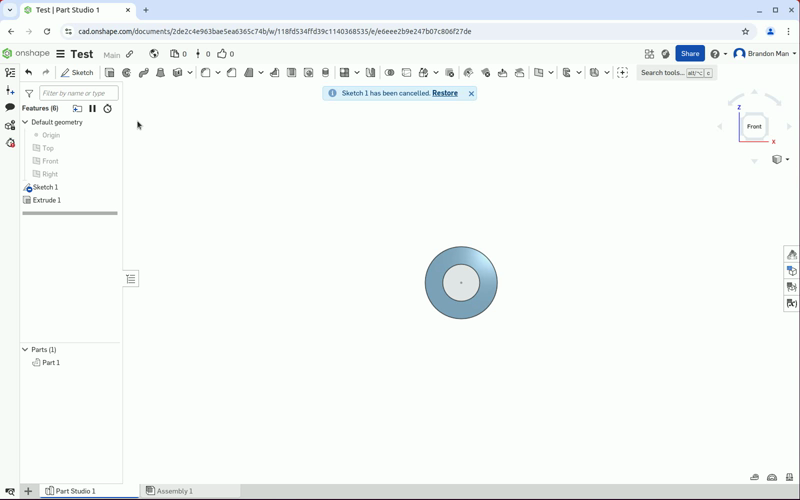
key(shift+h)
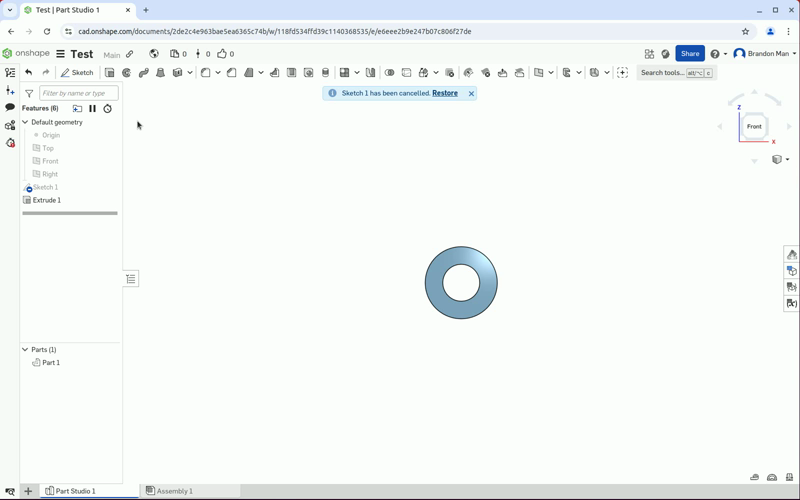
mouse_move(73, 189)
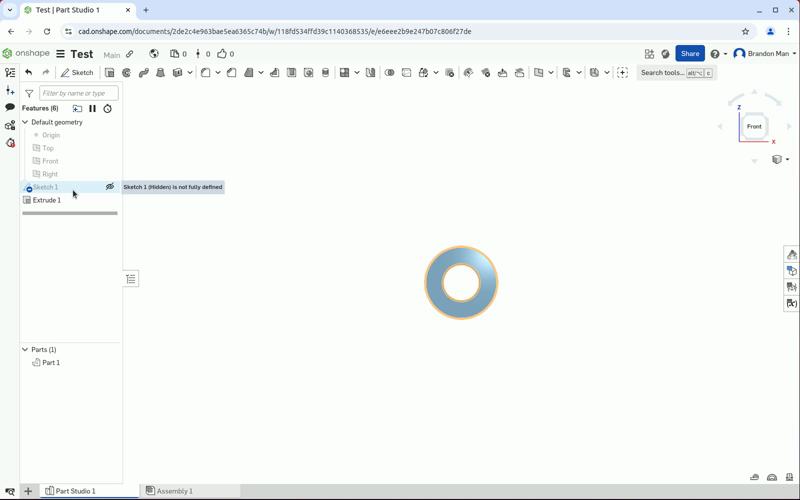
click(73, 189)
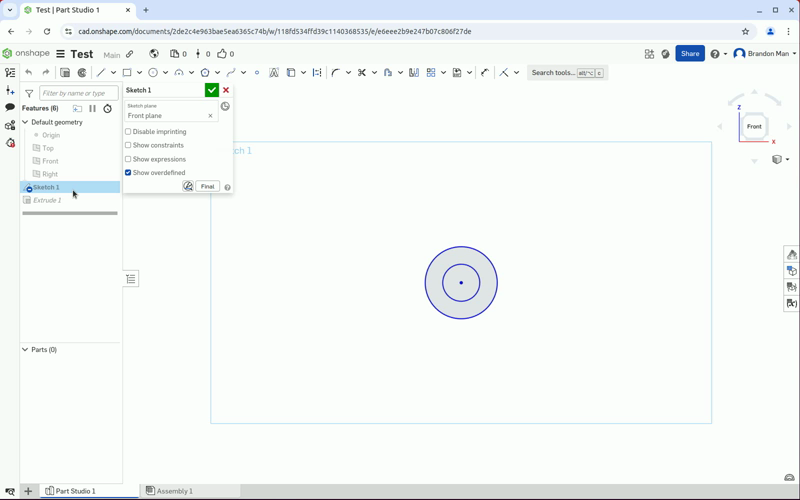
mouse_move(229, 92)
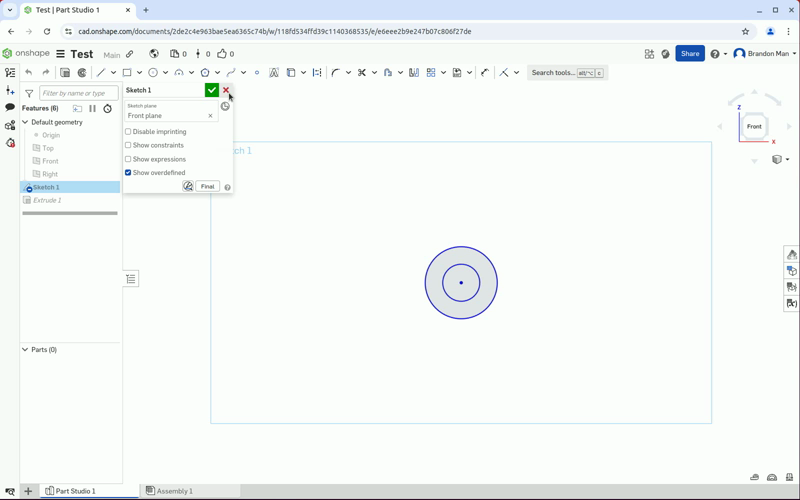
click(229, 92)
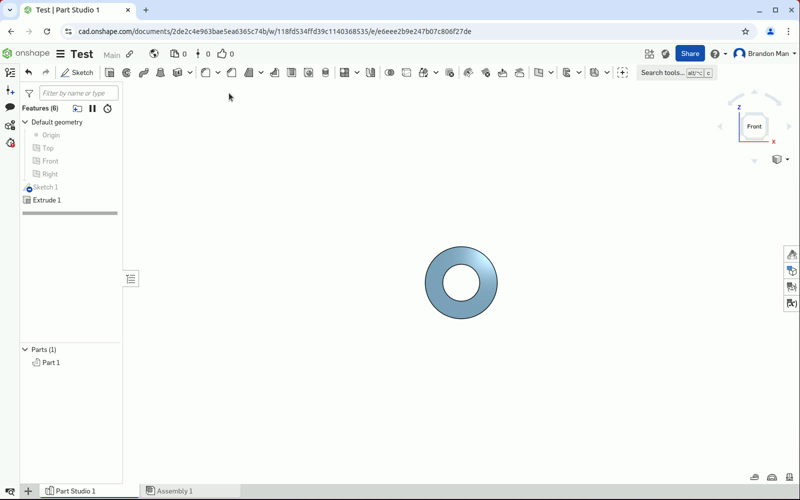
mouse_move(541, 75)
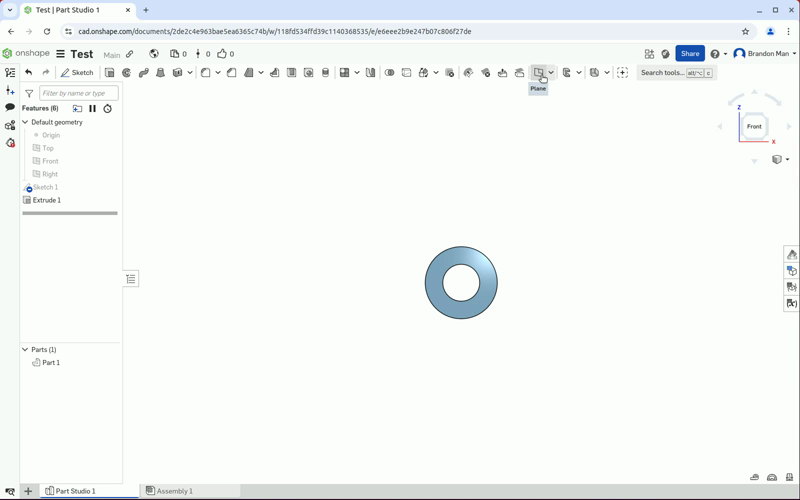
click(541, 75)
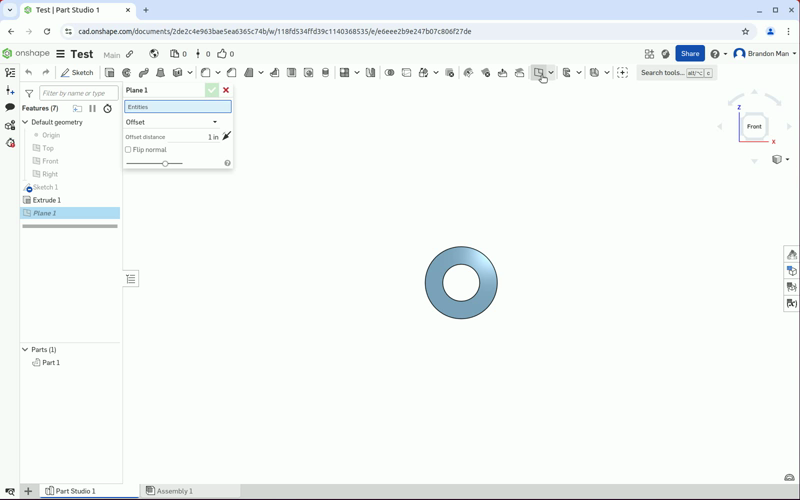
mouse_move(73, 163)
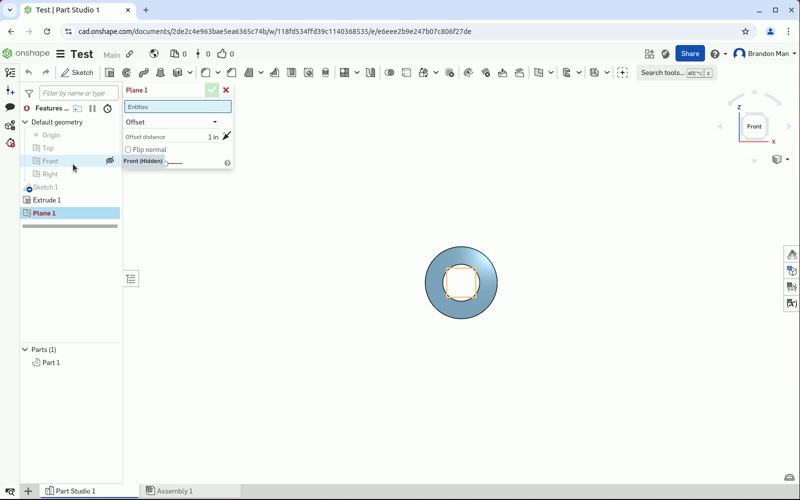
click(73, 163)
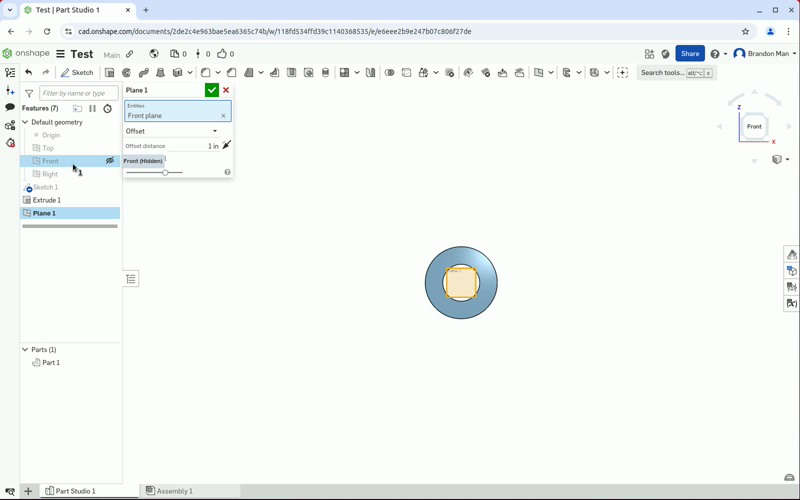
key(tab, 2)
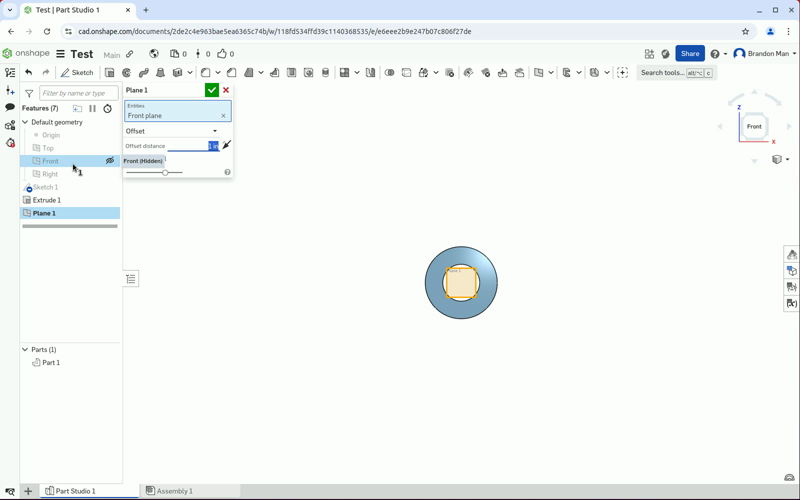
text(3.143)
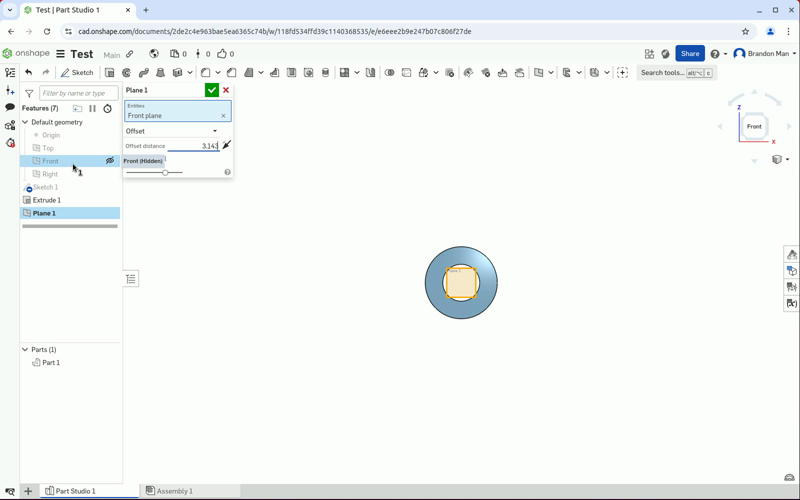
key(enter, 2)
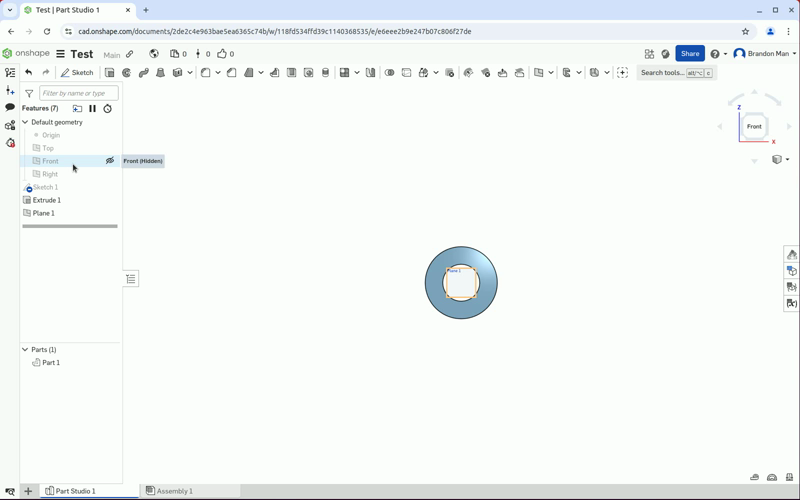
key(shift+s)
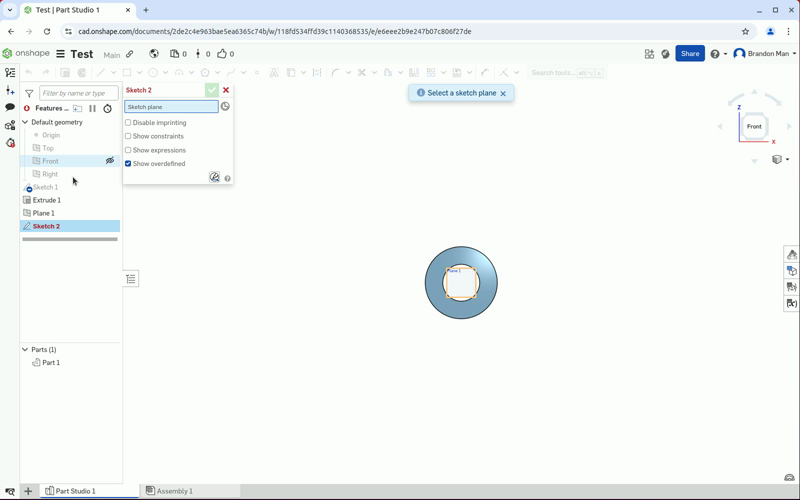
mouse_move(73, 215)
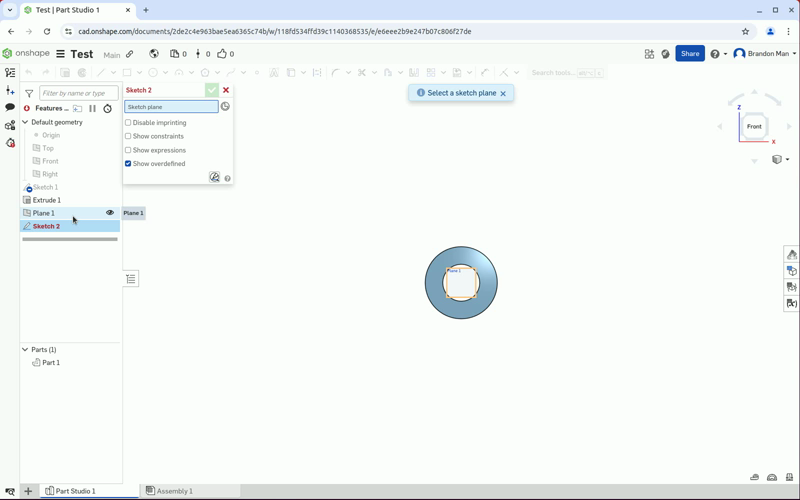
click(73, 215)
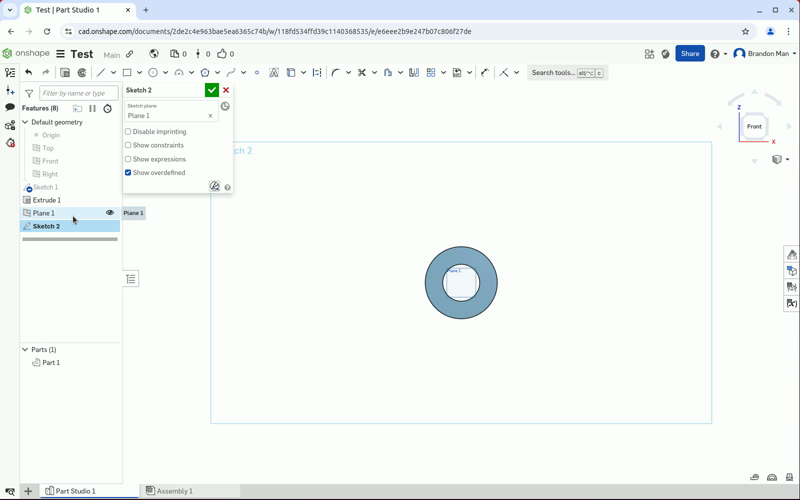
mouse_move(73, 352)
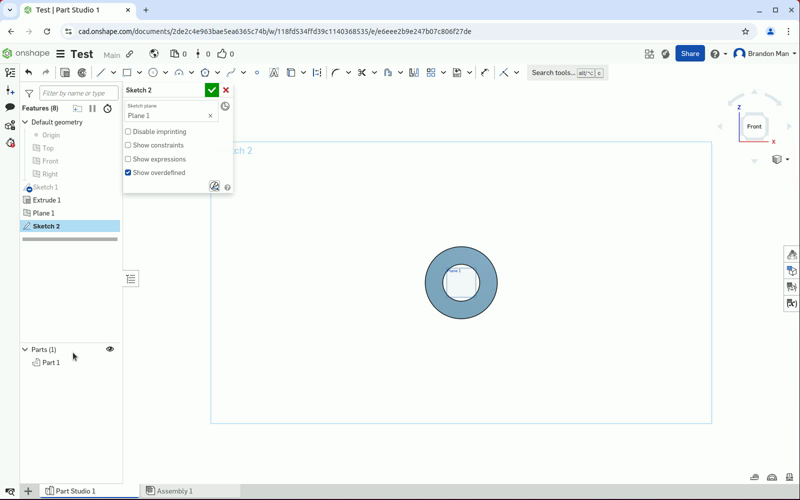
key(y)
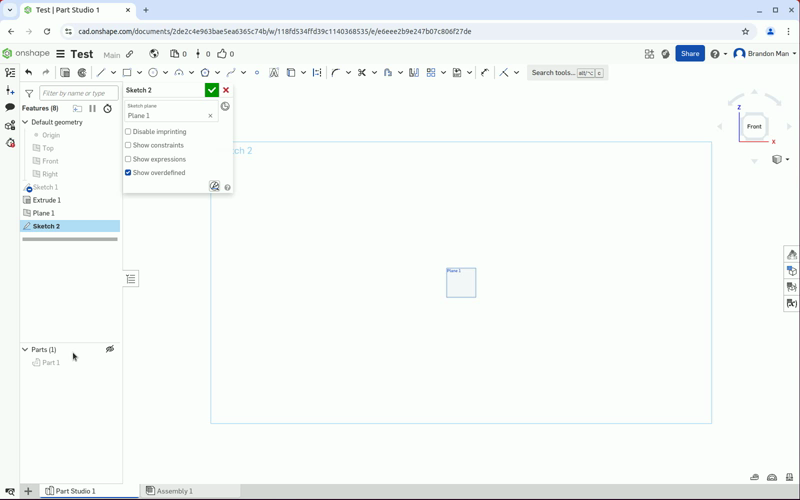
key(c)
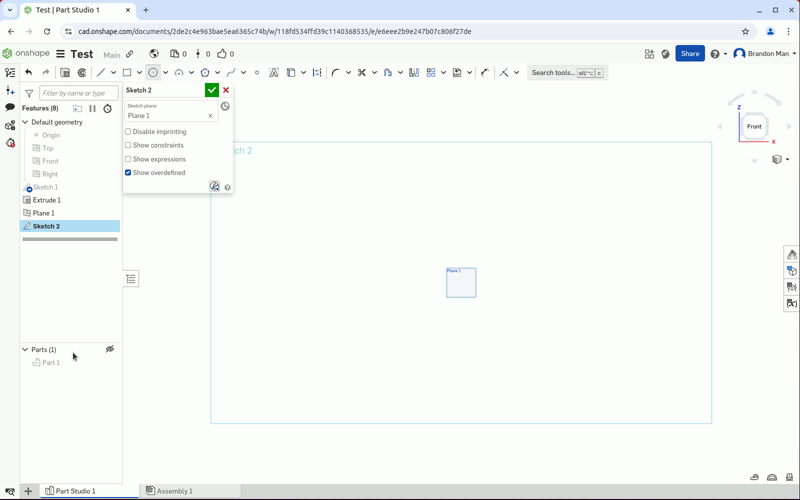
key_down(shift)
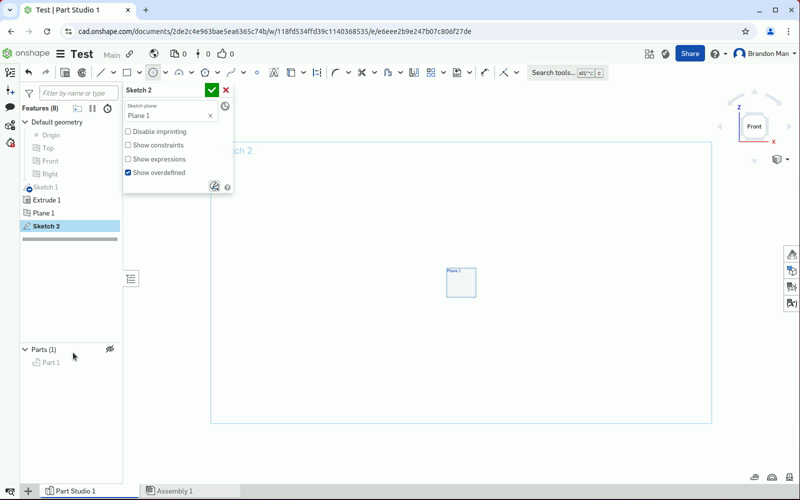
mouse_move(461, 282)
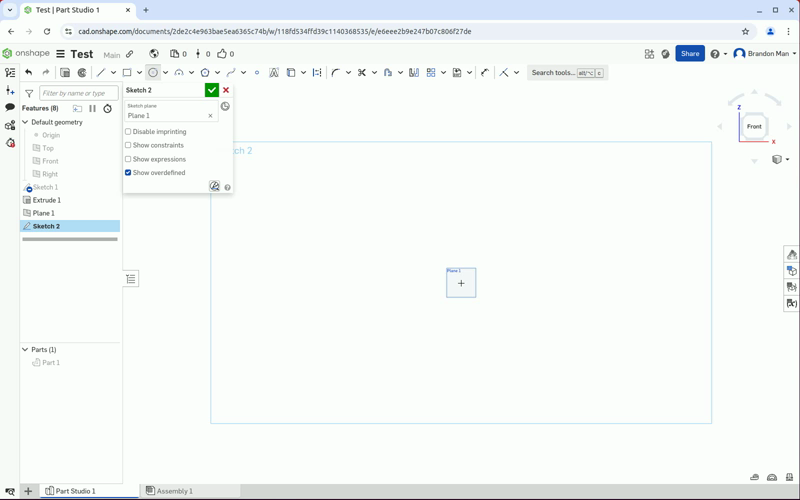
click(461, 282)
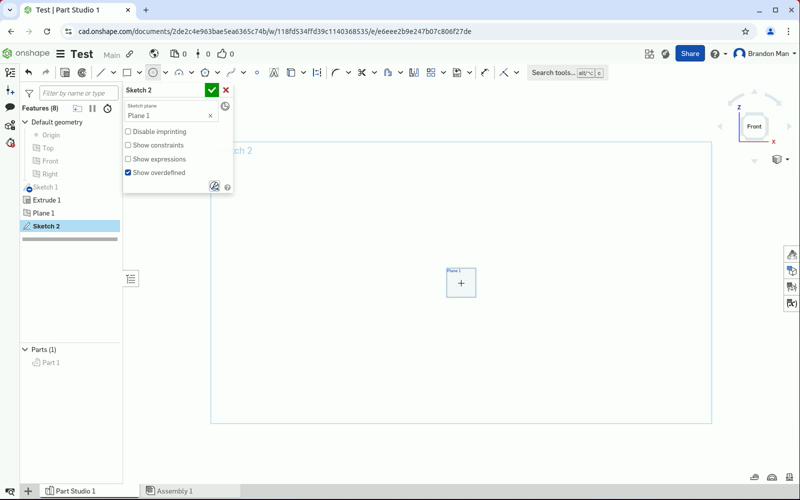
key_up(shift)
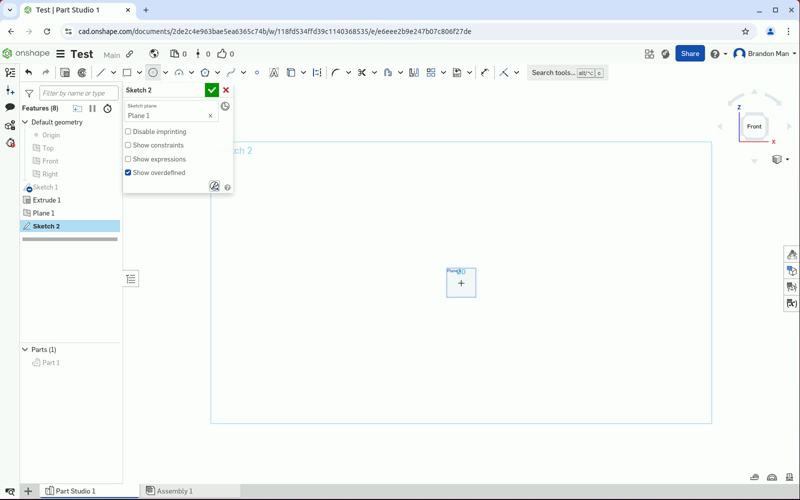
mouse_move(494, 282)
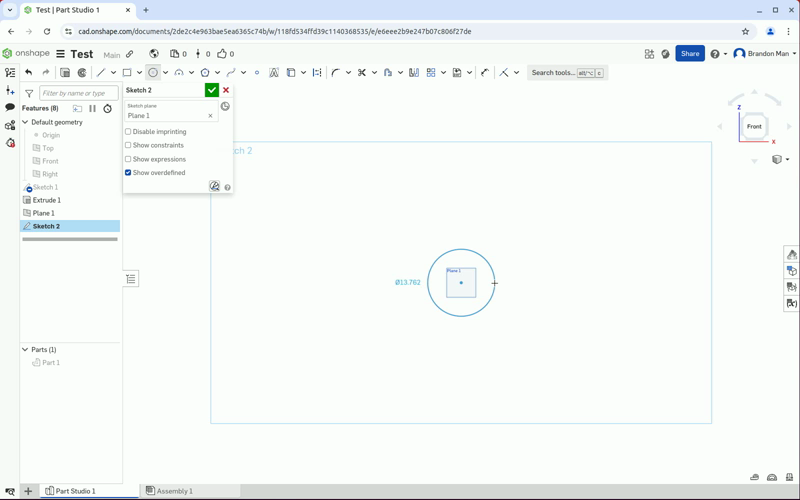
click(494, 282)
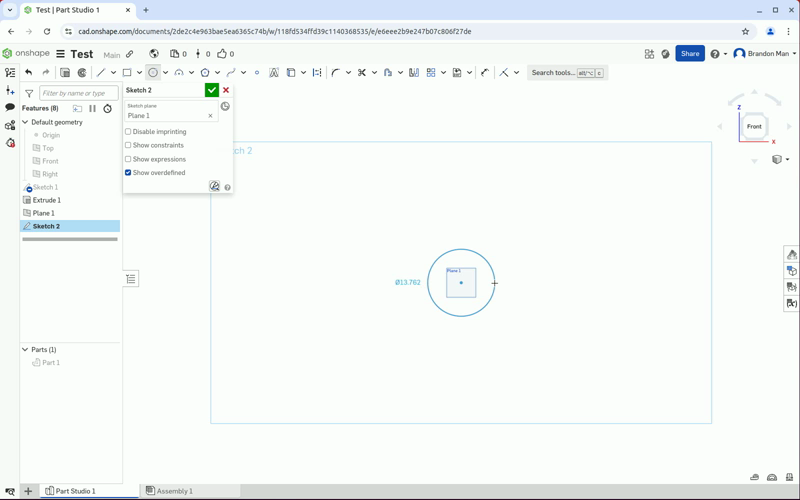
key(esc)
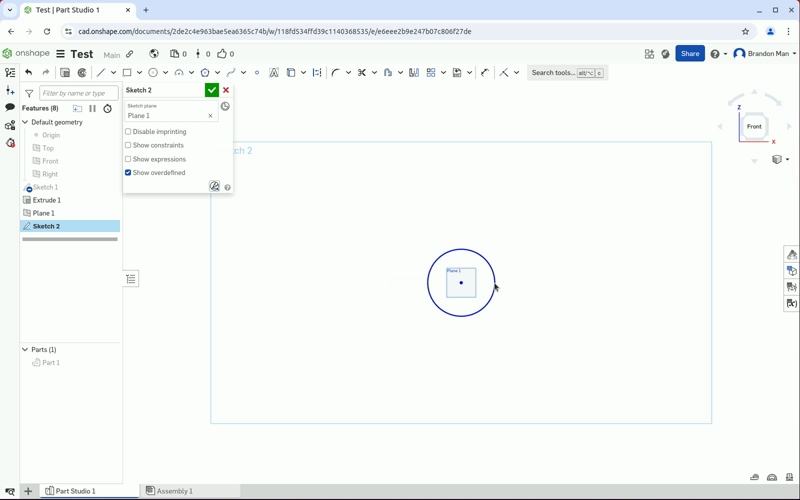
key(c)
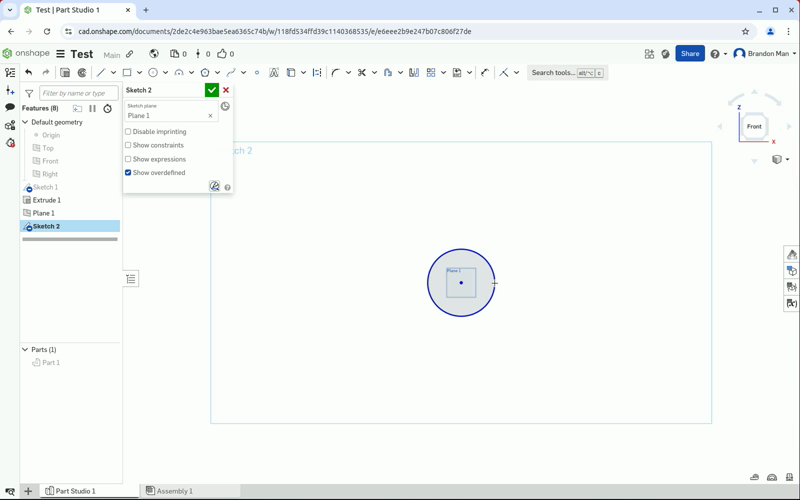
key_down(shift)
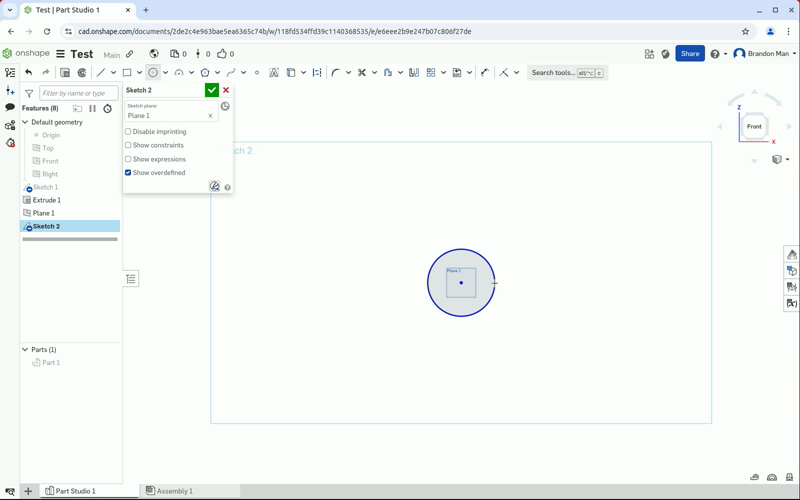
mouse_move(461, 282)
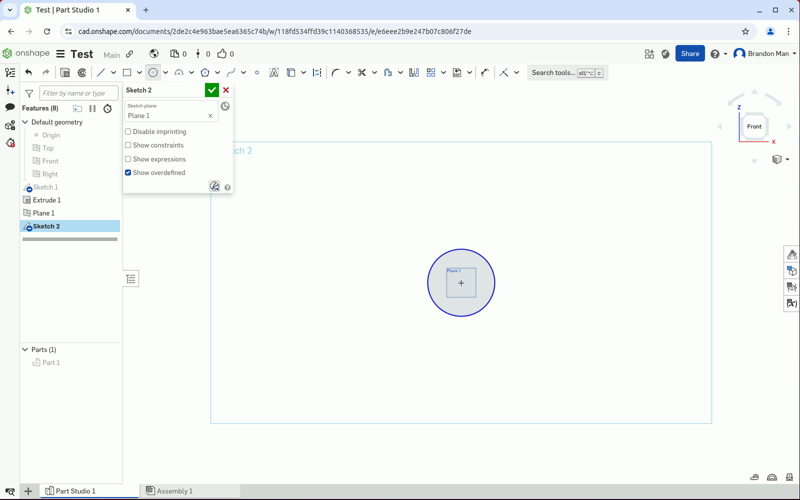
click(461, 282)
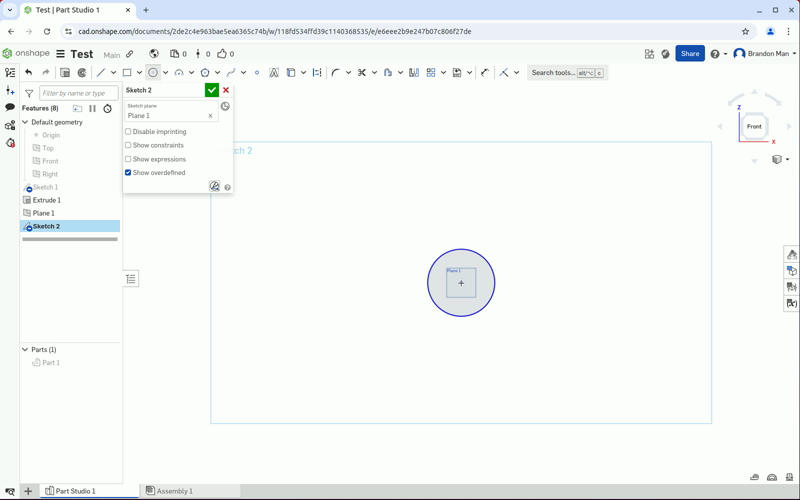
key_up(shift)
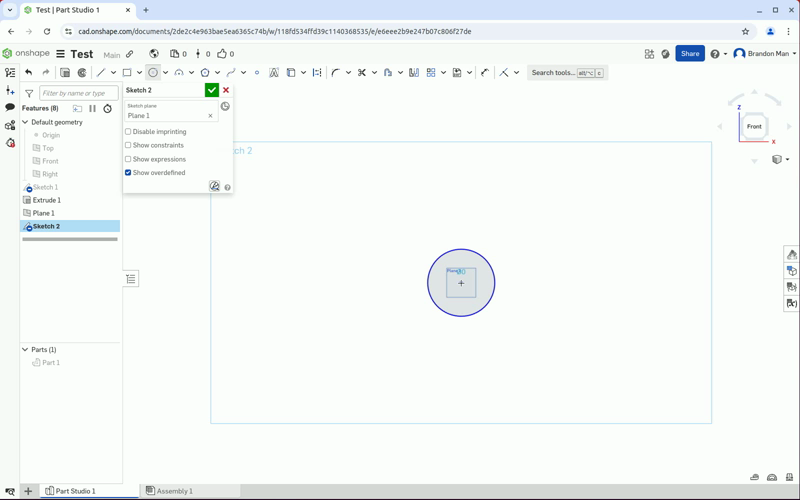
mouse_move(480, 282)
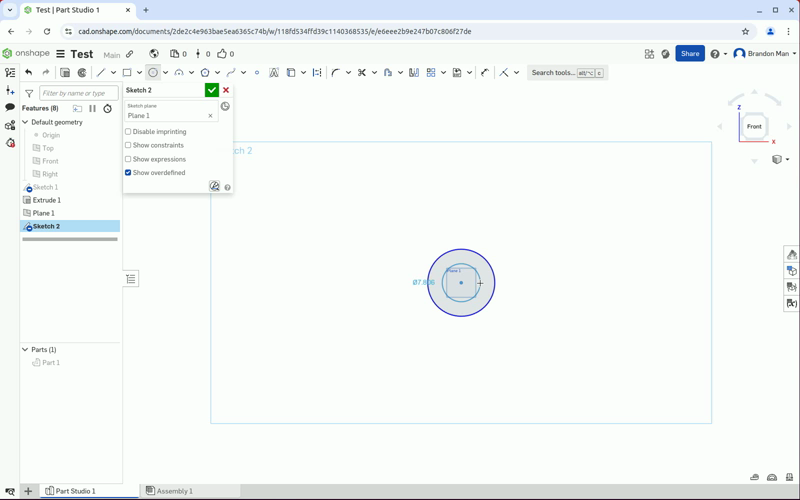
click(480, 282)
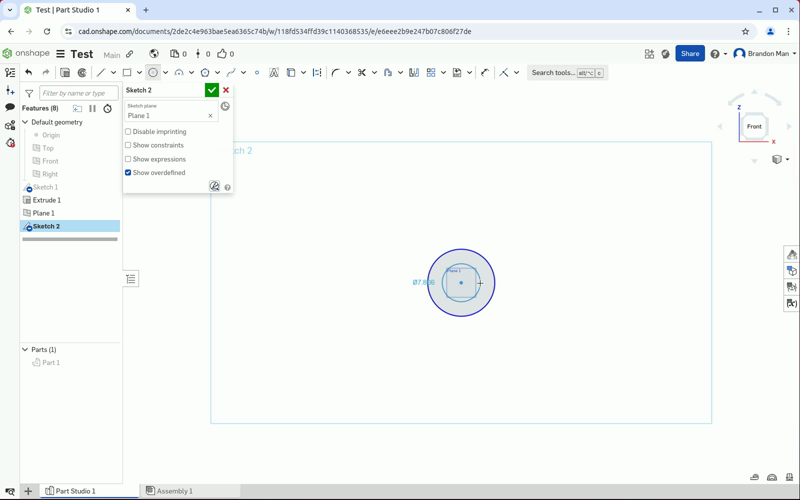
key(esc)
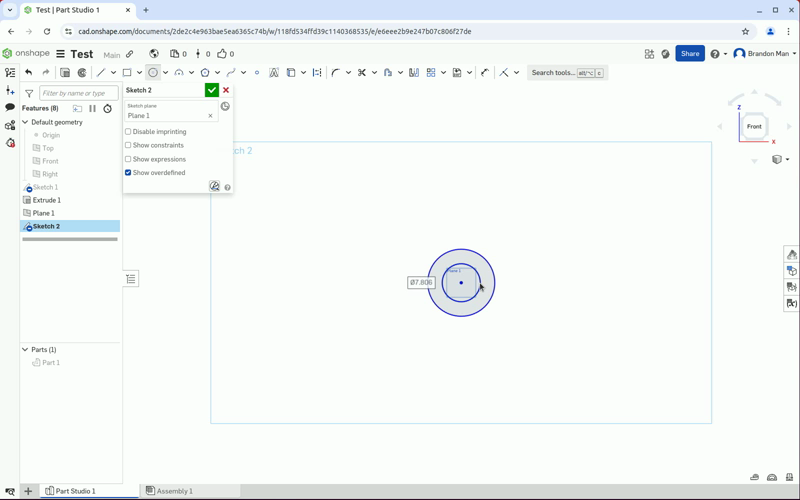
mouse_move(469, 263)
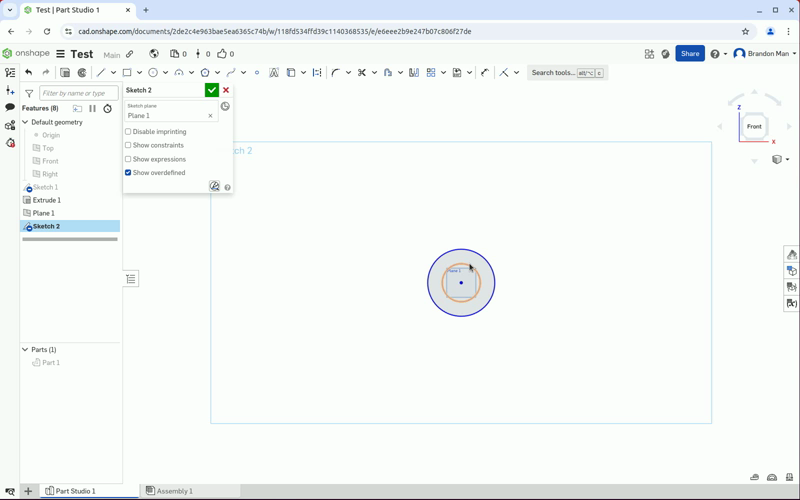
click(469, 263)
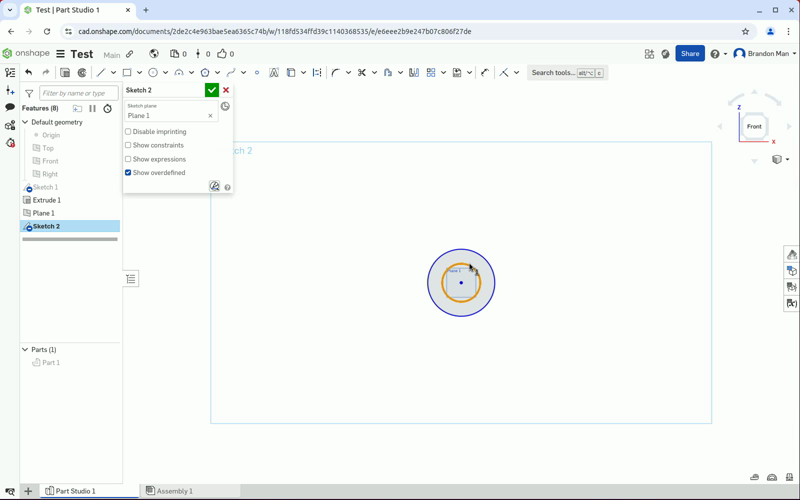
mouse_move(73, 352)
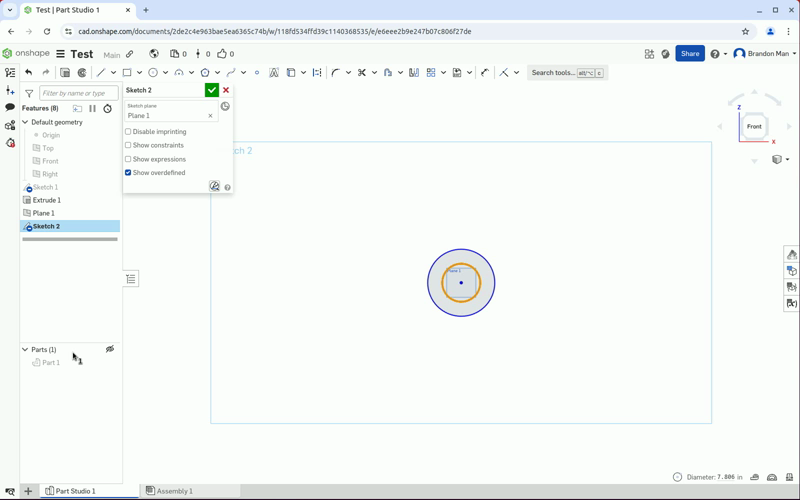
key(shift+y)
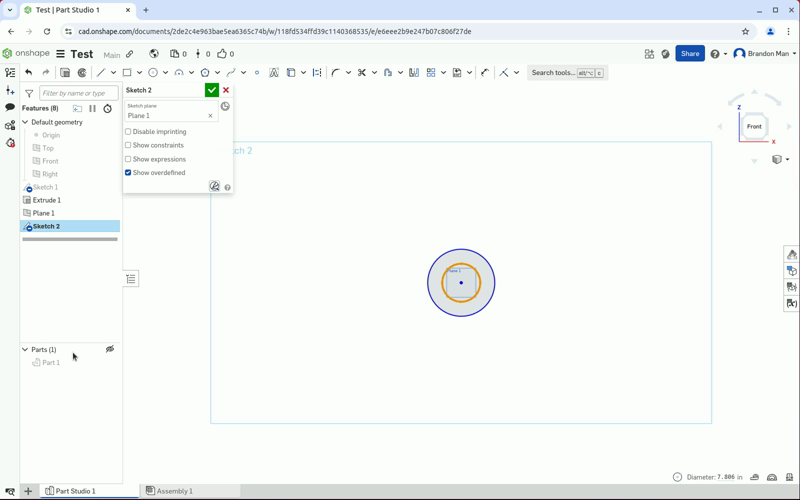
key(shift+e)
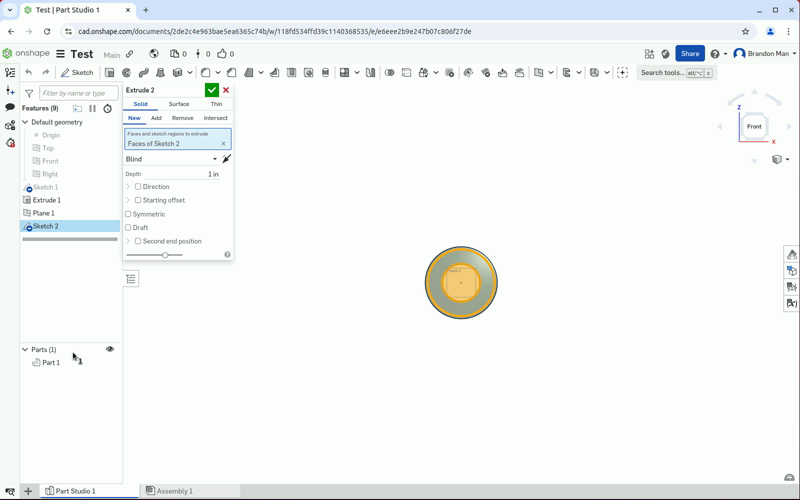
mouse_move(143, 106)
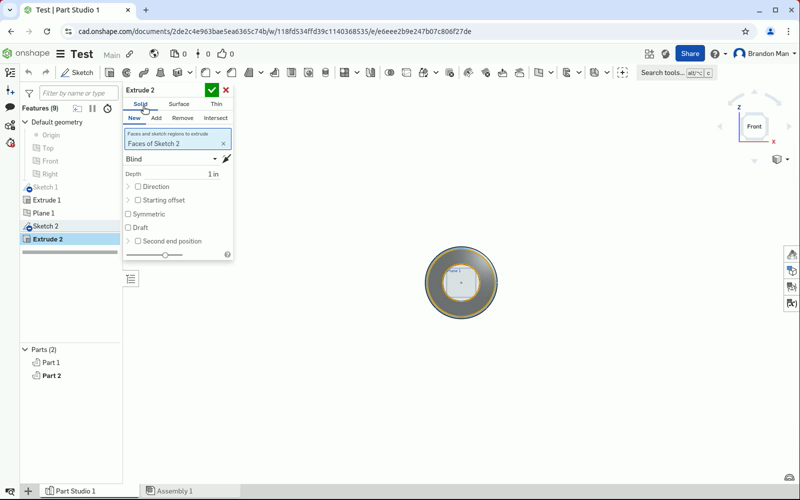
click(143, 106)
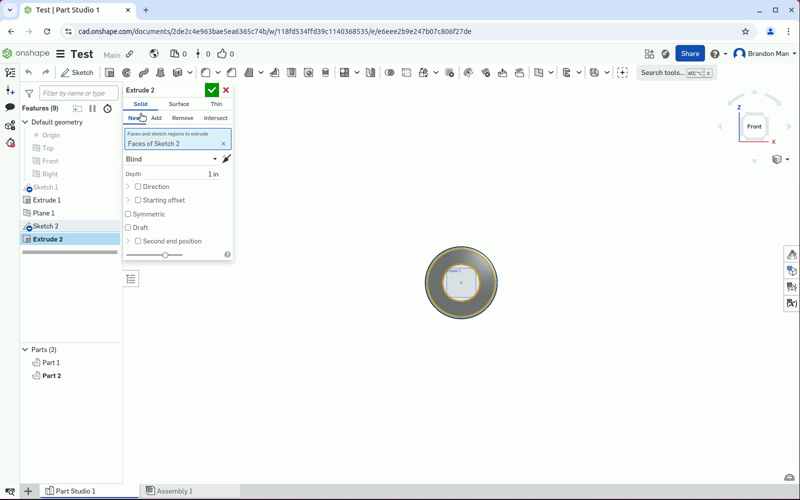
mouse_move(137, 120)
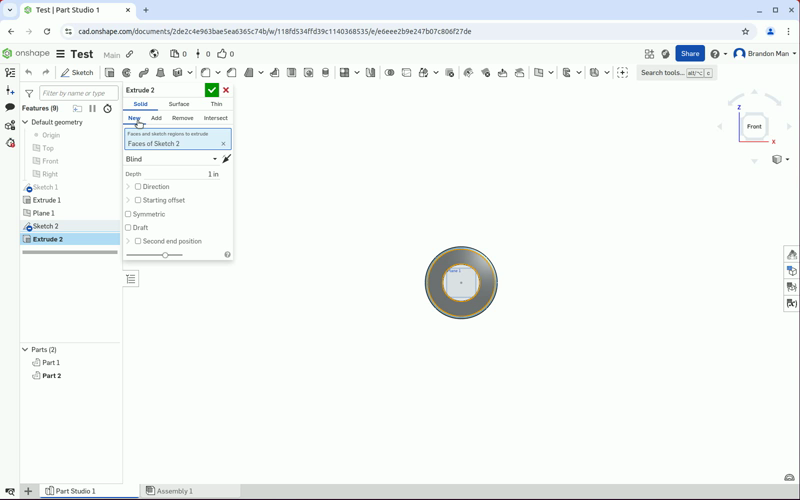
click(137, 120)
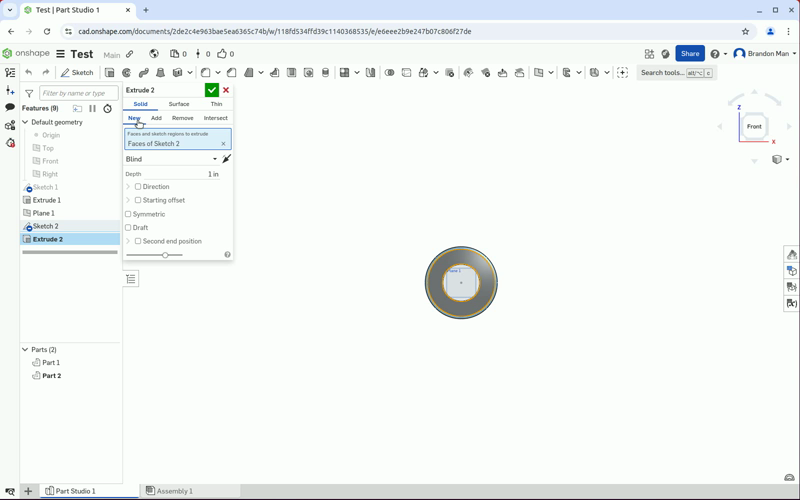
key(tab, 4)
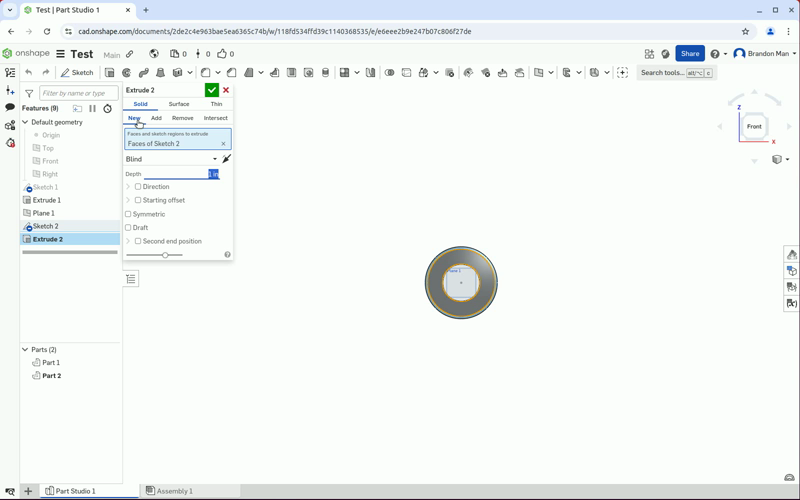
text(0.963)
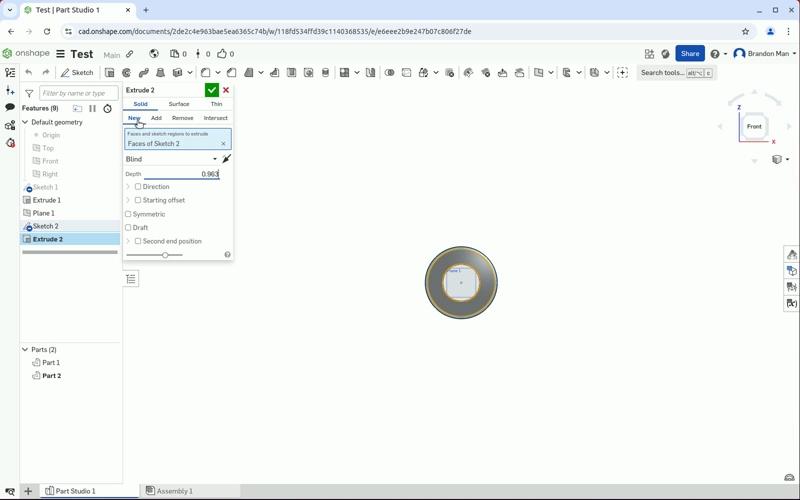
key(enter)
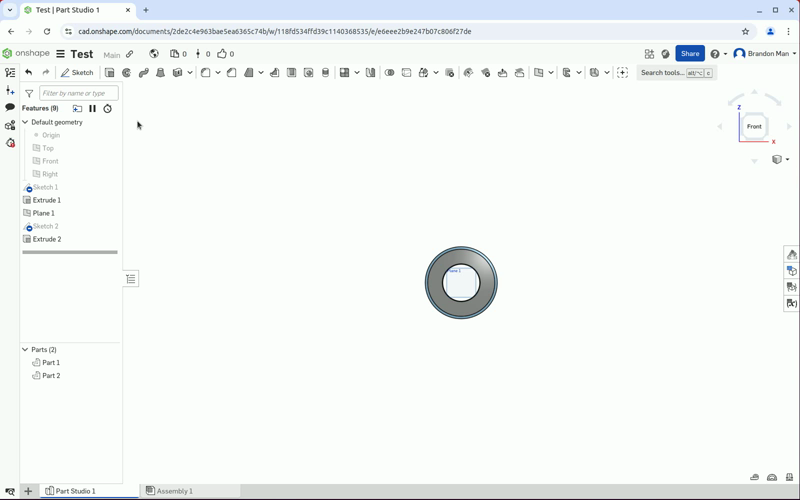
key(shift+h)
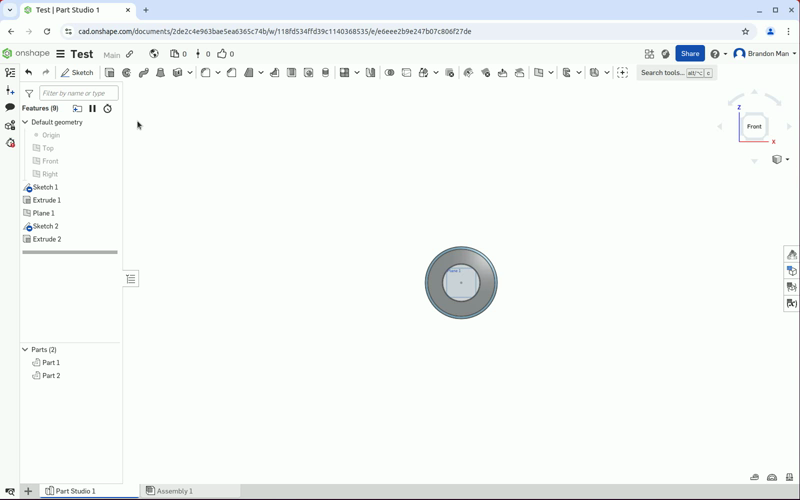
key(shift+h)
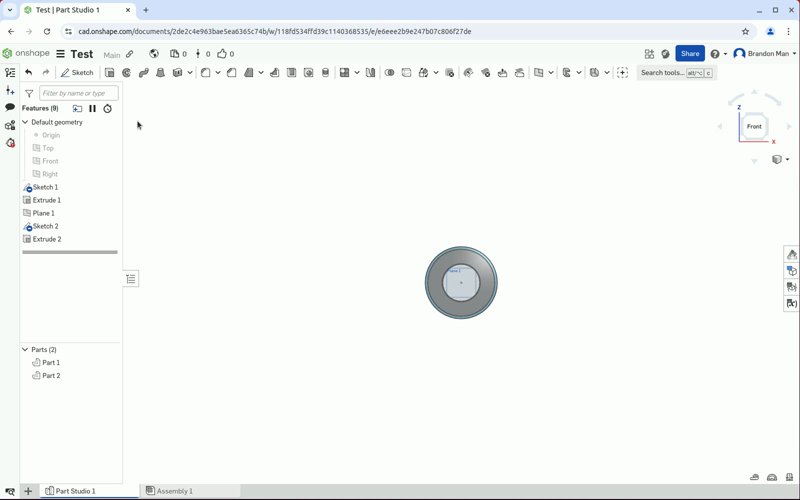
key(shift+7)
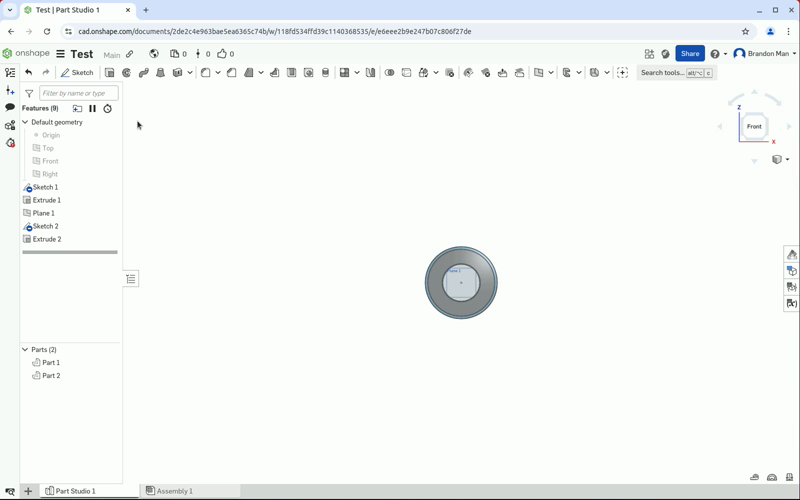
key(left, 2)
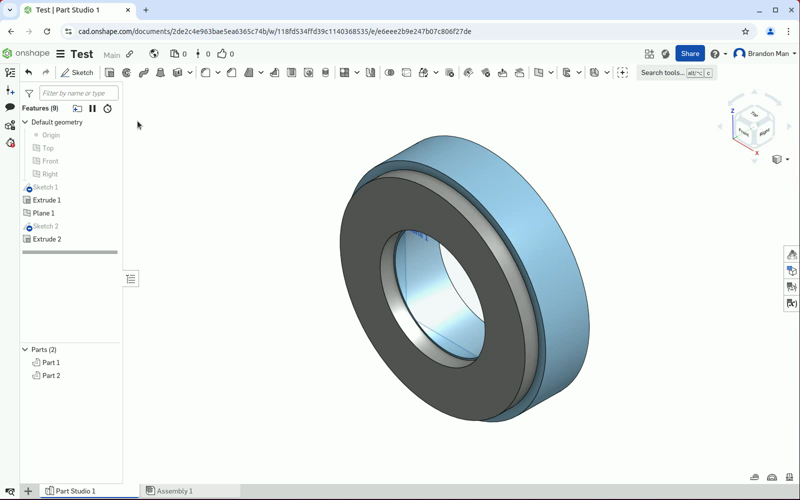
key(down, 2)
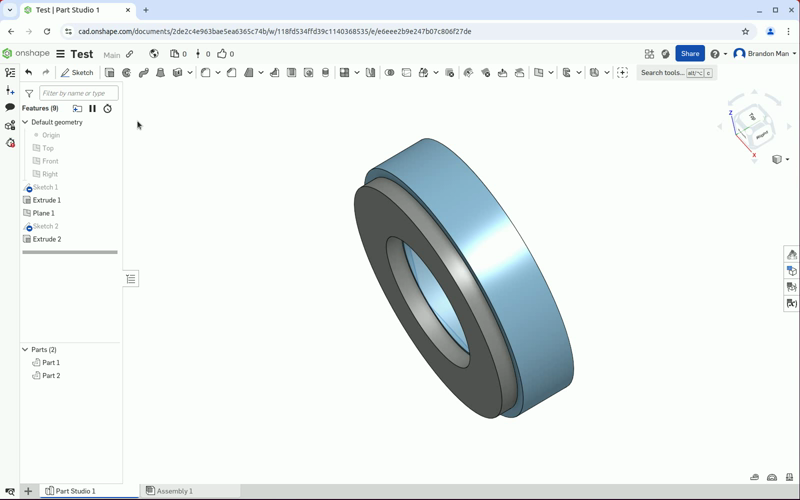
key(up, 2)
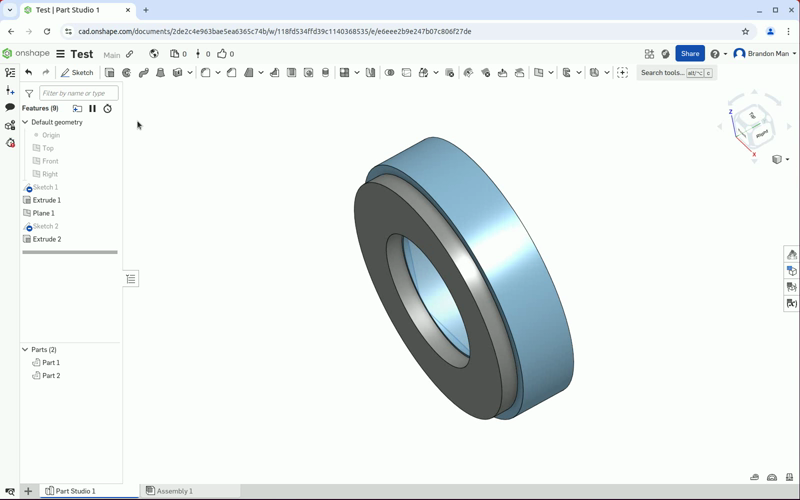
key(right, 2)
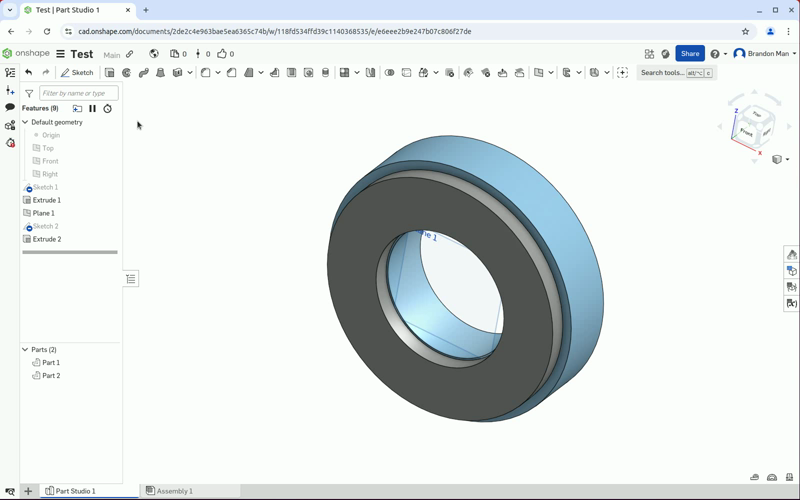
mouse_move(73, 189)
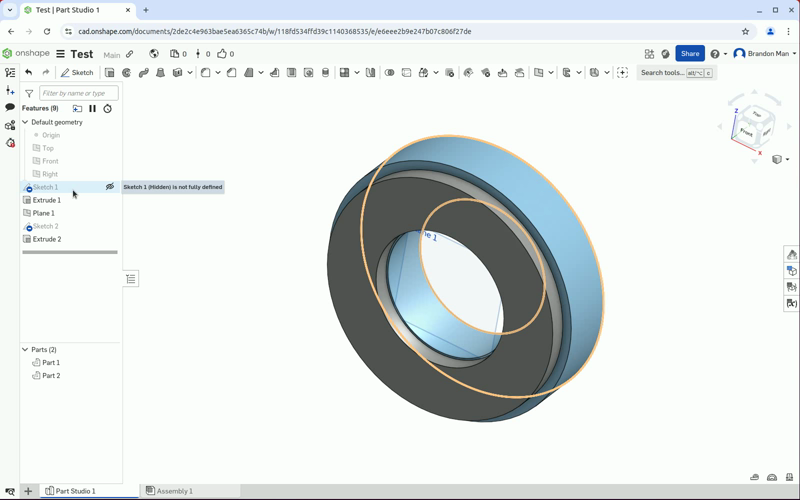
click(73, 189)